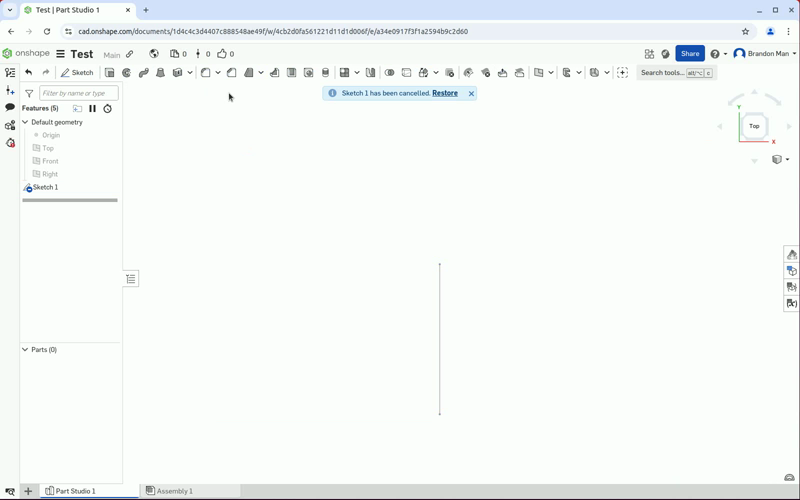
key(shift+h)
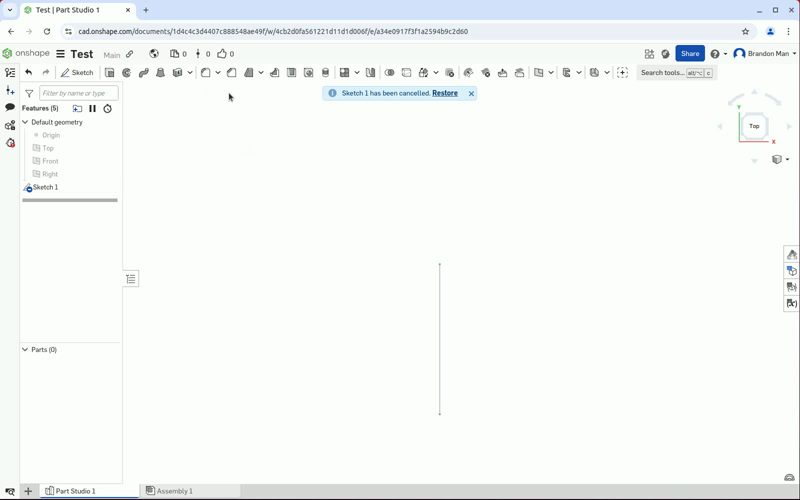
key(shift+s)
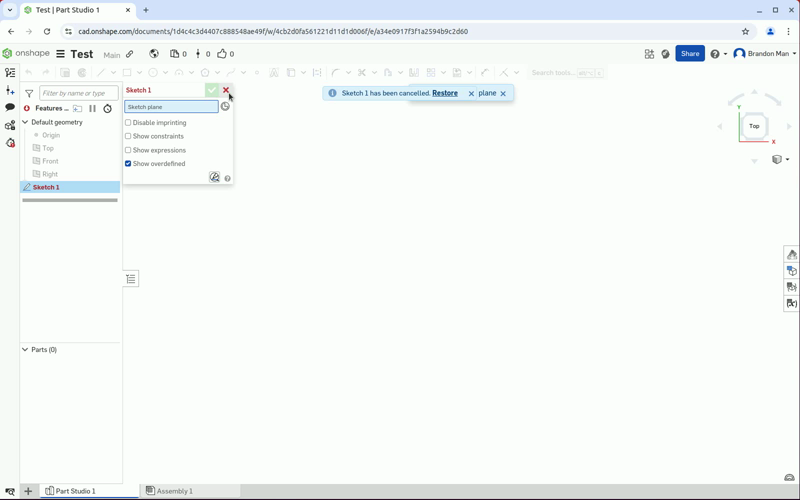
mouse_move(73, 150)
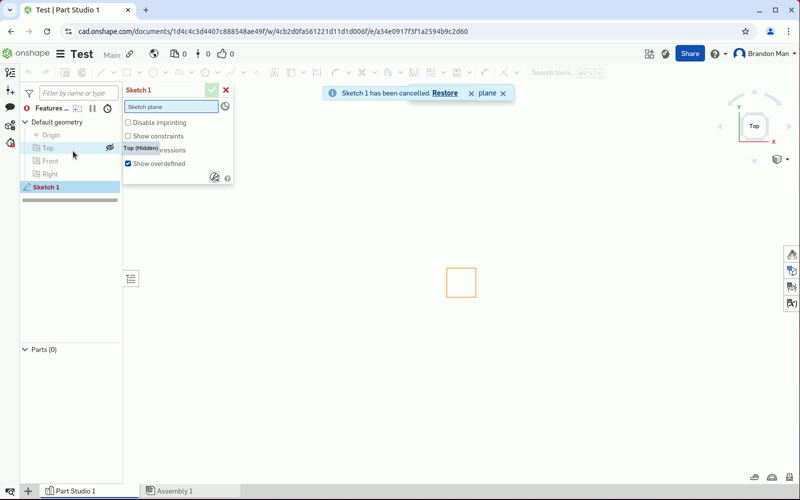
click(73, 150)
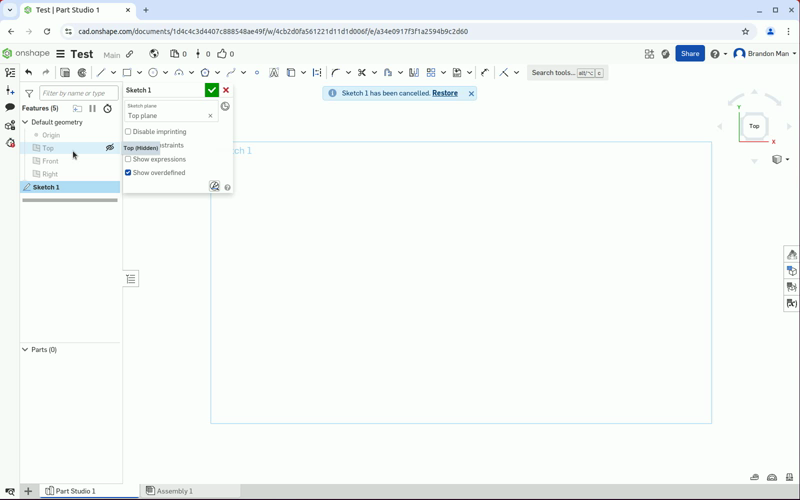
mouse_move(73, 352)
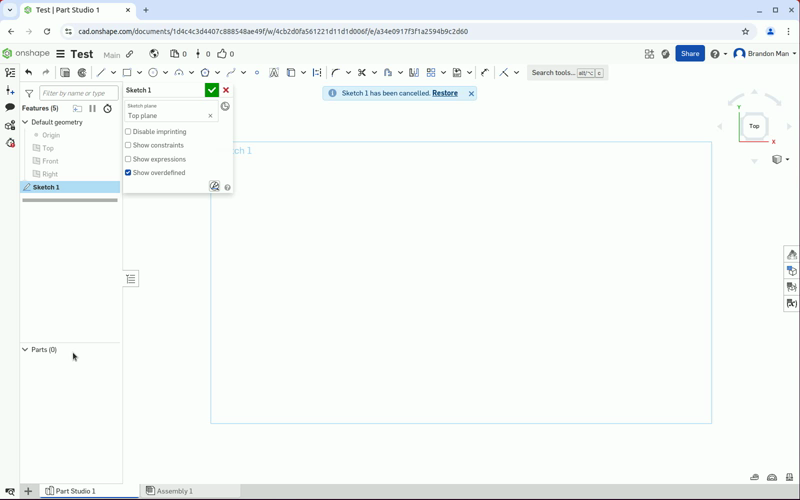
key(y)
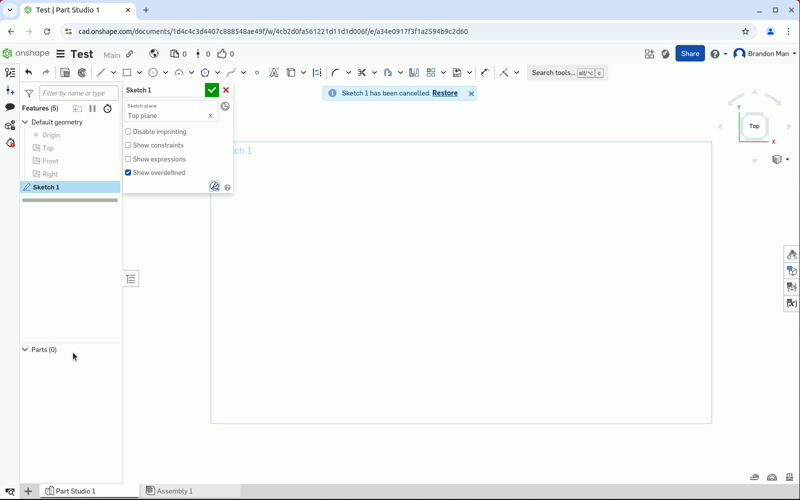
key(l)
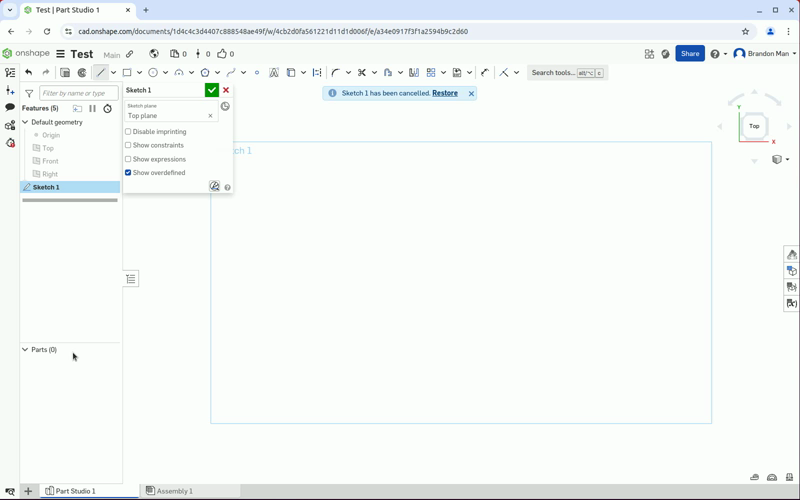
key_down(shift)
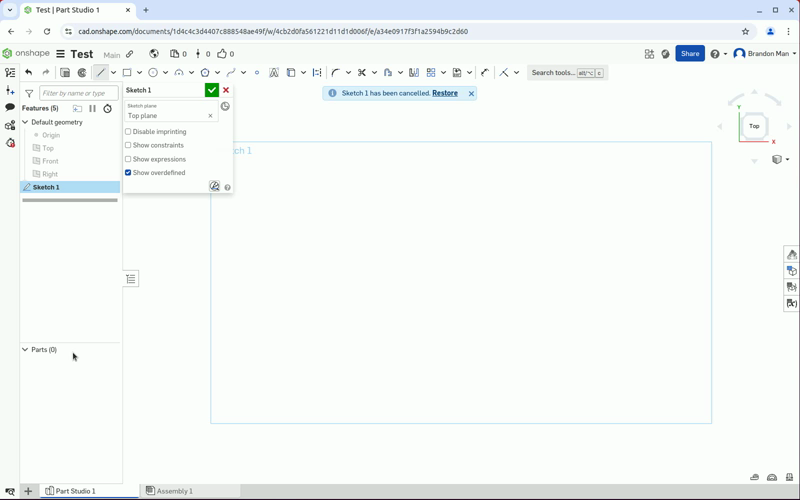
mouse_move(362, 388)
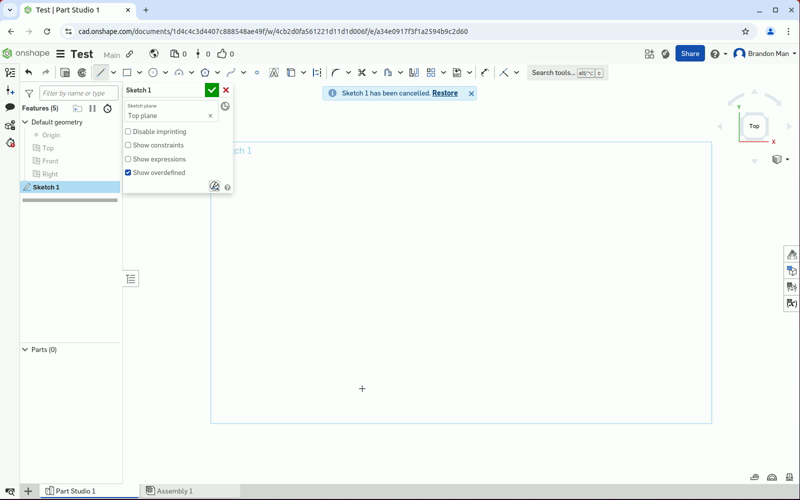
click(362, 388)
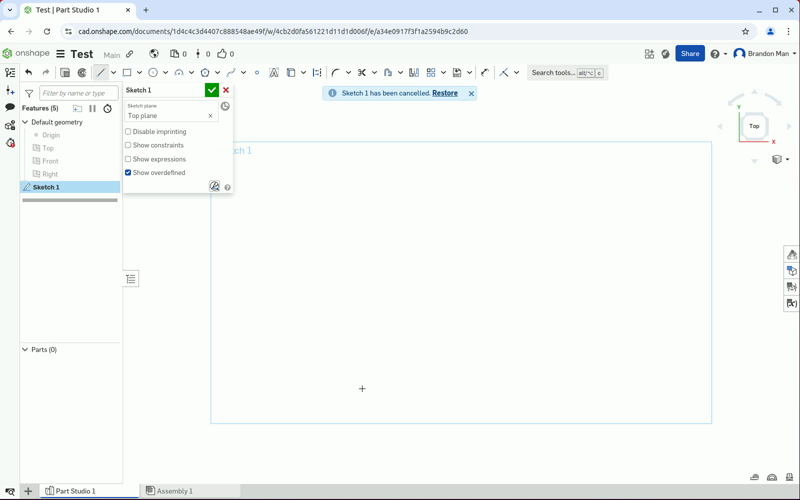
key_up(shift)
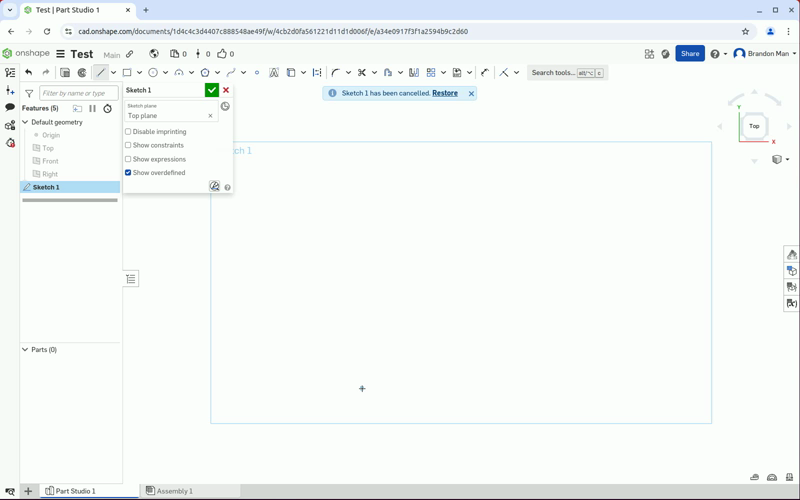
key_down(shift)
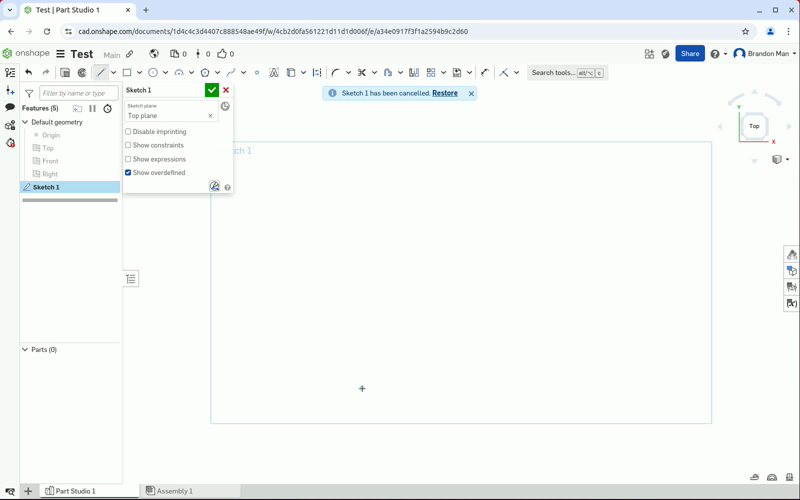
mouse_move(558, 388)
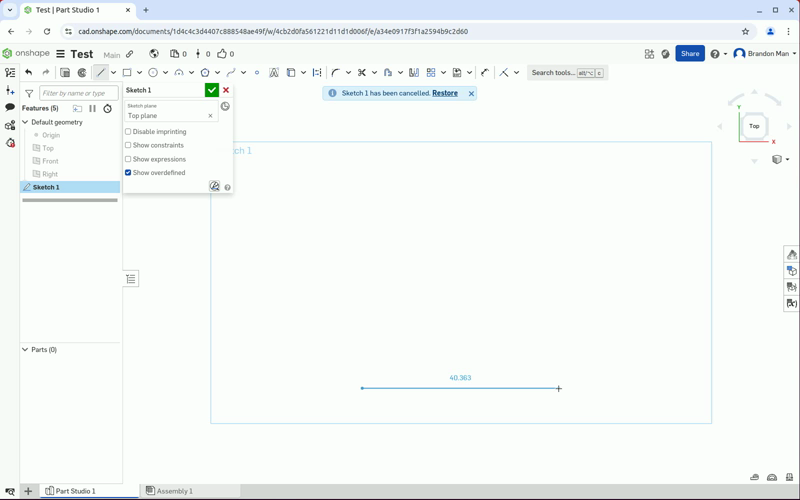
click(558, 388)
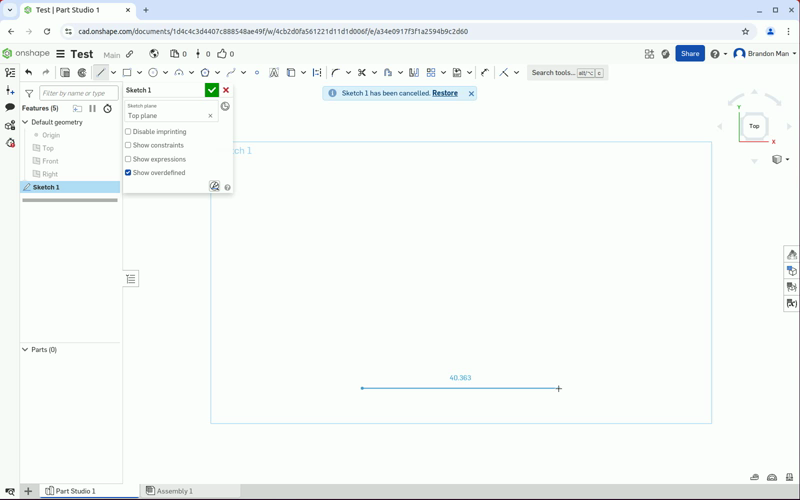
key_up(shift)
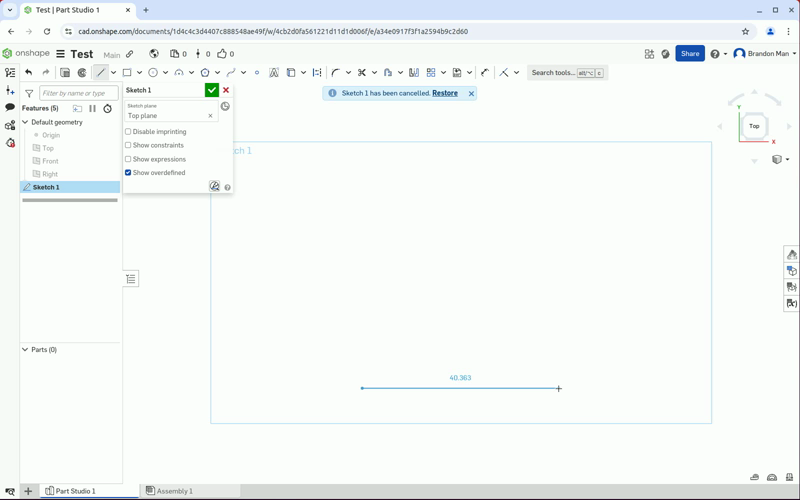
key_down(shift)
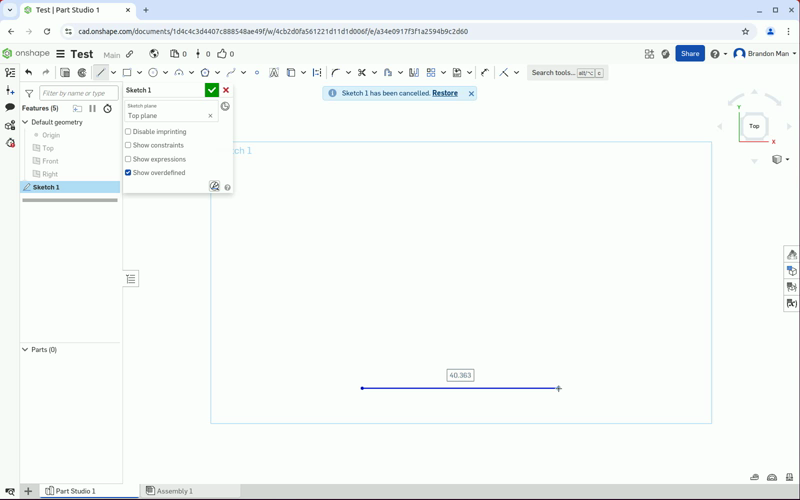
mouse_move(558, 178)
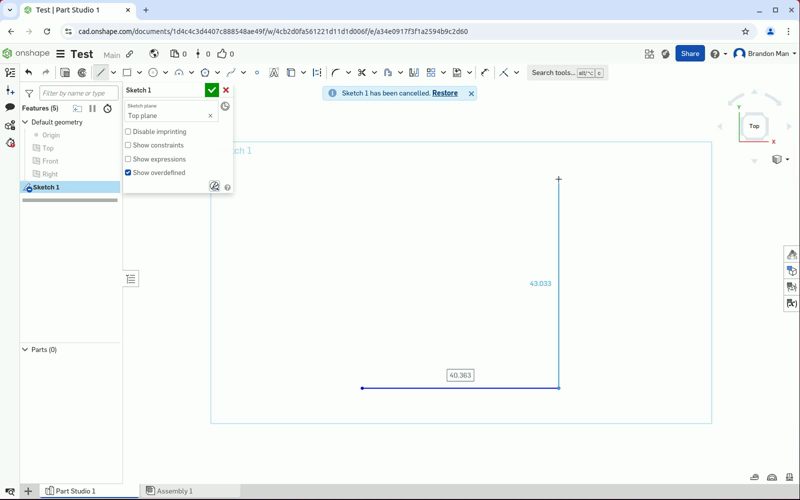
click(558, 178)
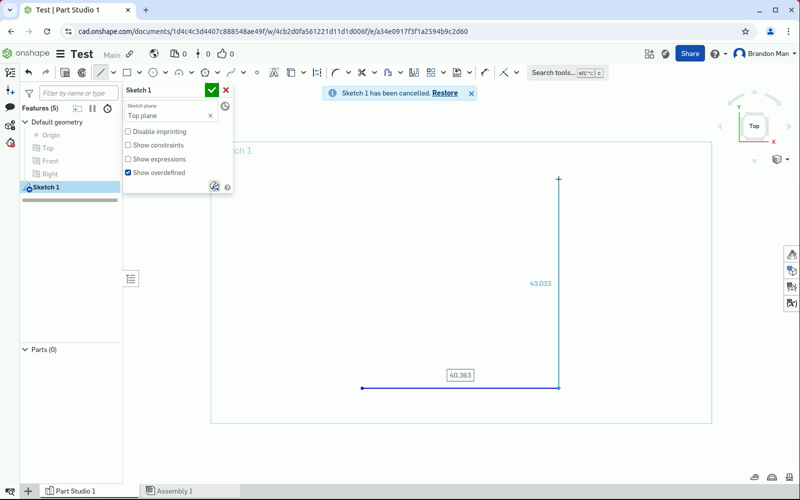
key_up(shift)
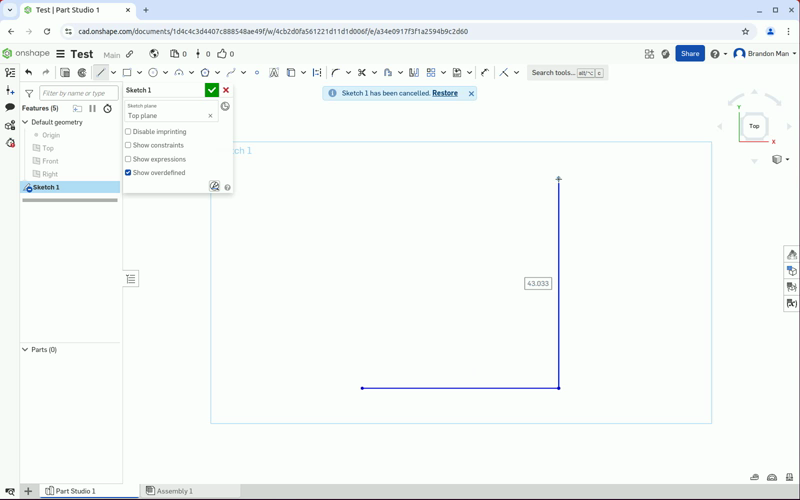
key_down(shift)
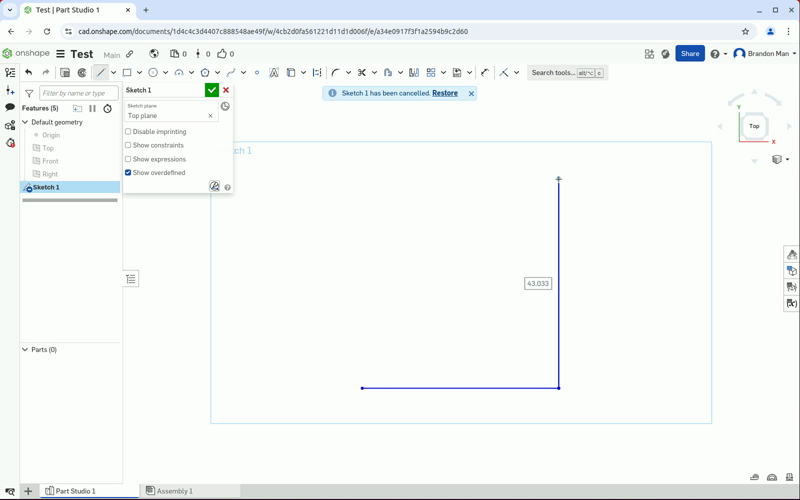
mouse_move(362, 178)
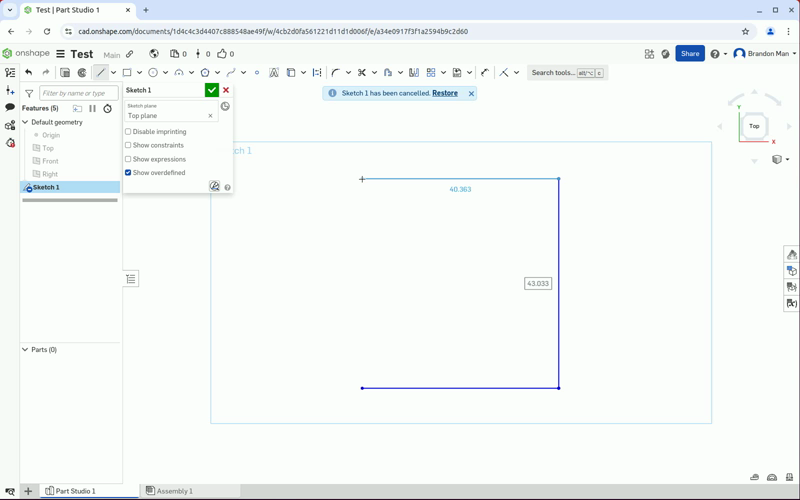
click(362, 178)
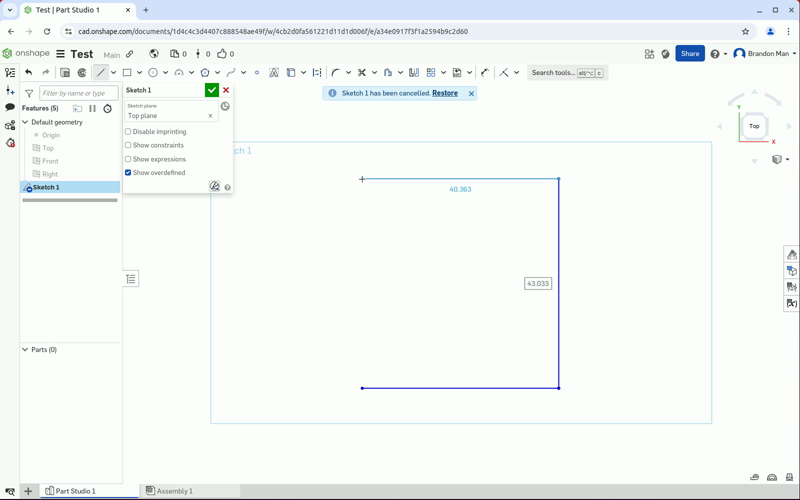
key_up(shift)
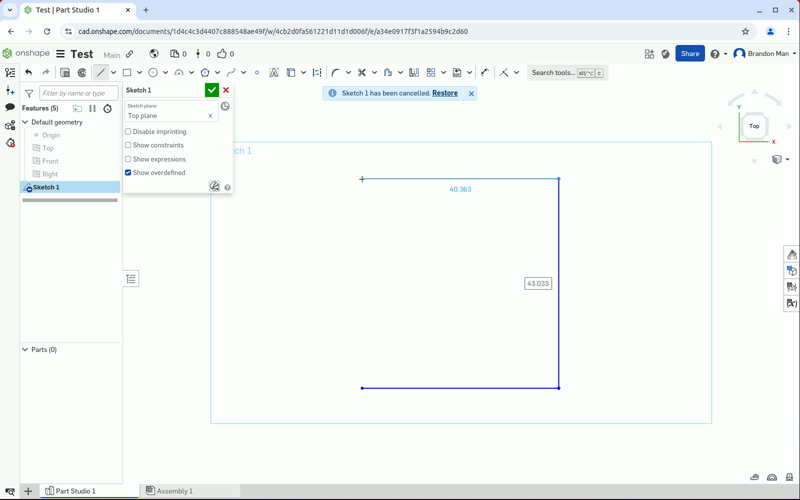
key_down(shift)
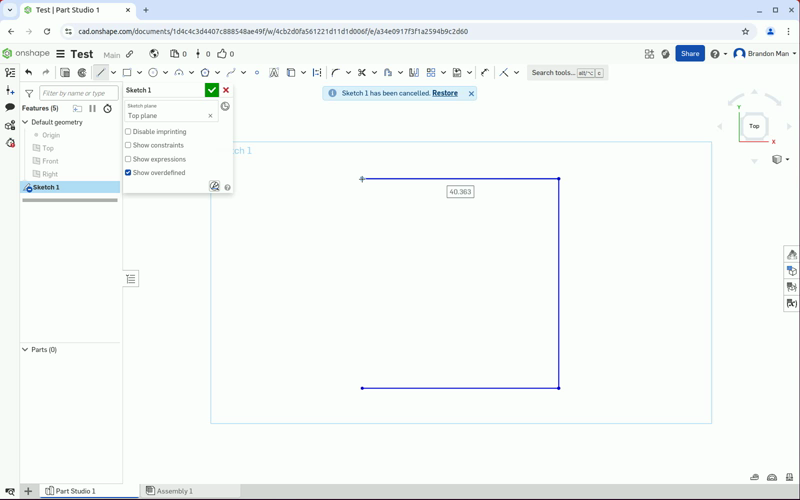
mouse_move(362, 388)
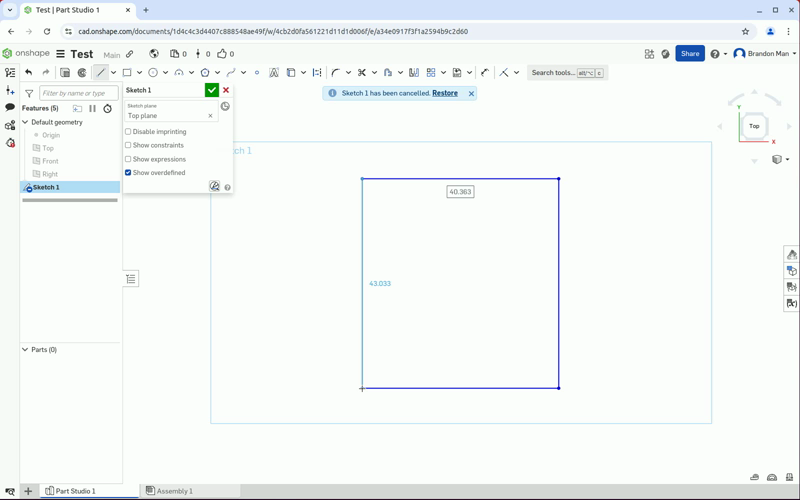
key_up(shift)
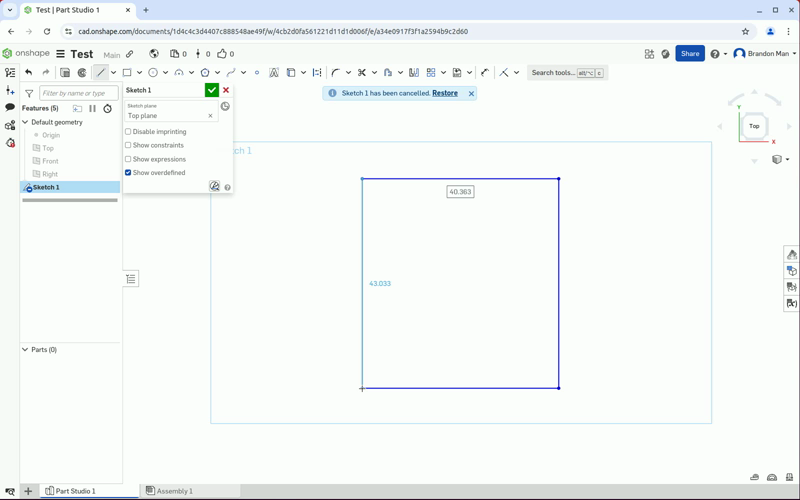
click(362, 388)
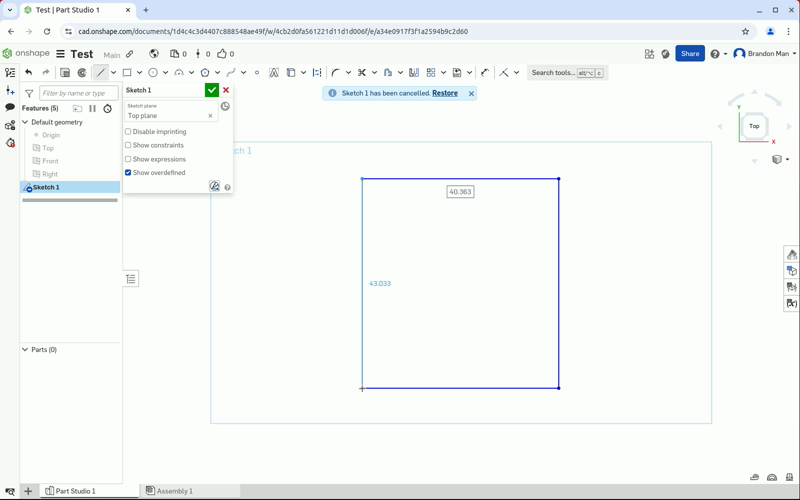
key(esc)
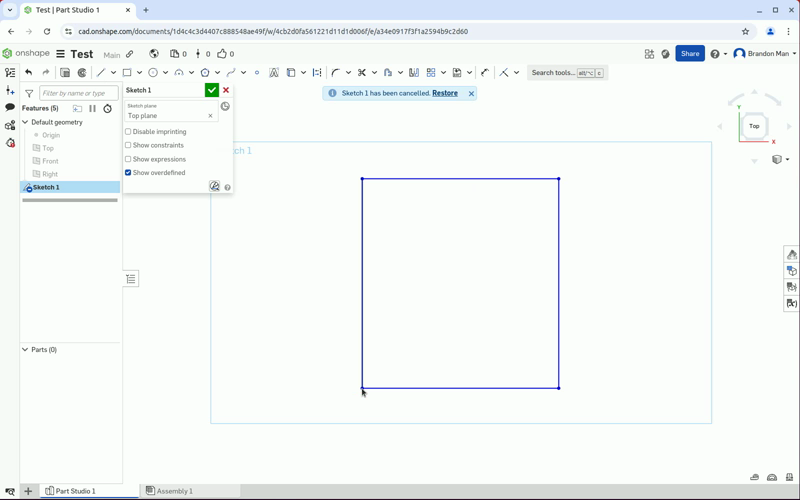
mouse_move(528, 355)
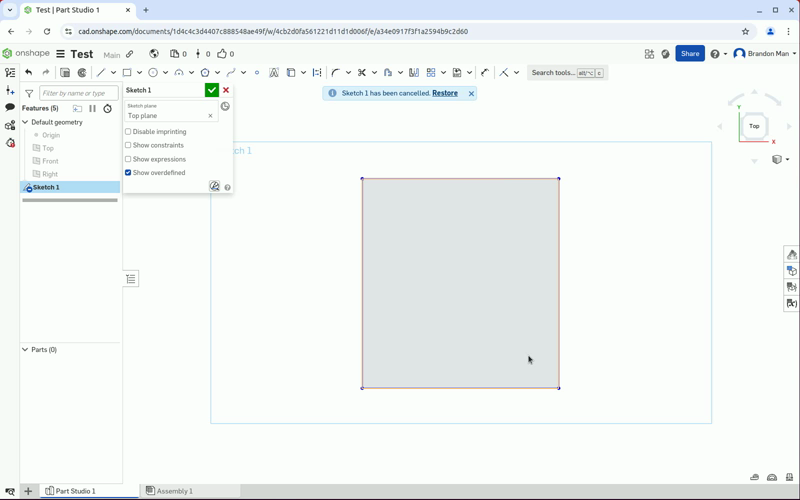
click(528, 355)
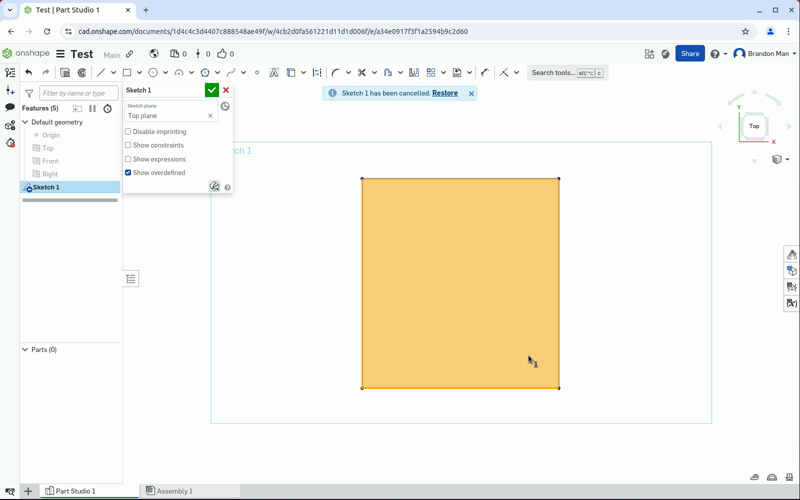
mouse_move(73, 352)
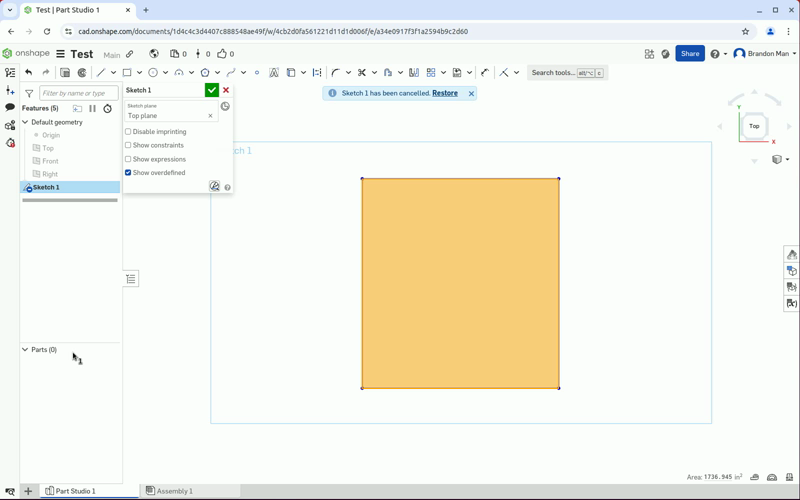
key(shift+y)
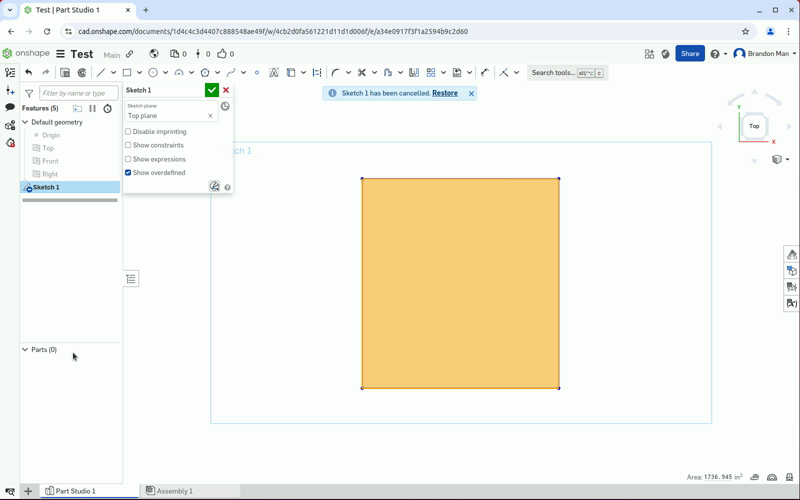
key(shift+e)
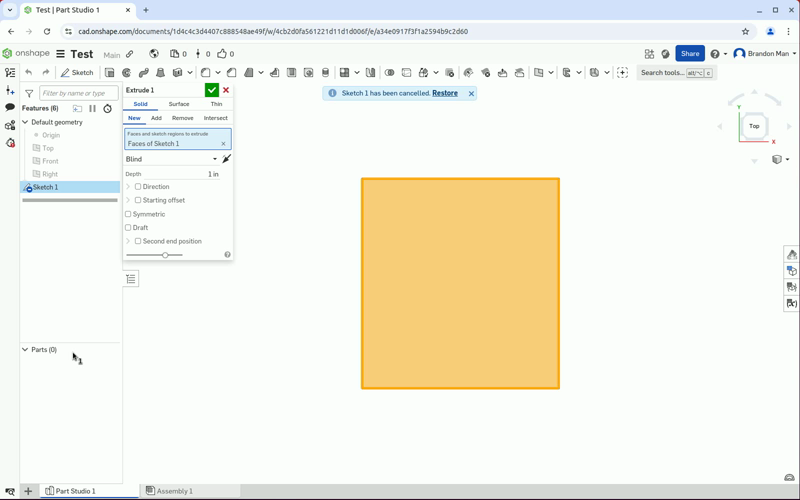
mouse_move(143, 106)
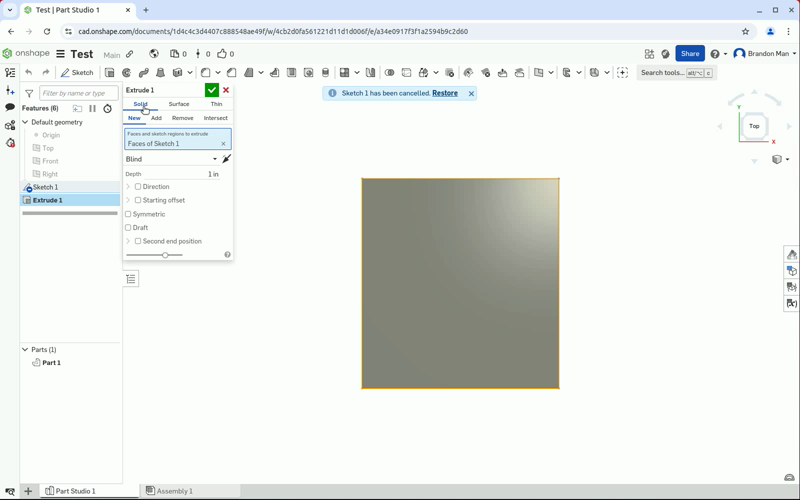
click(143, 106)
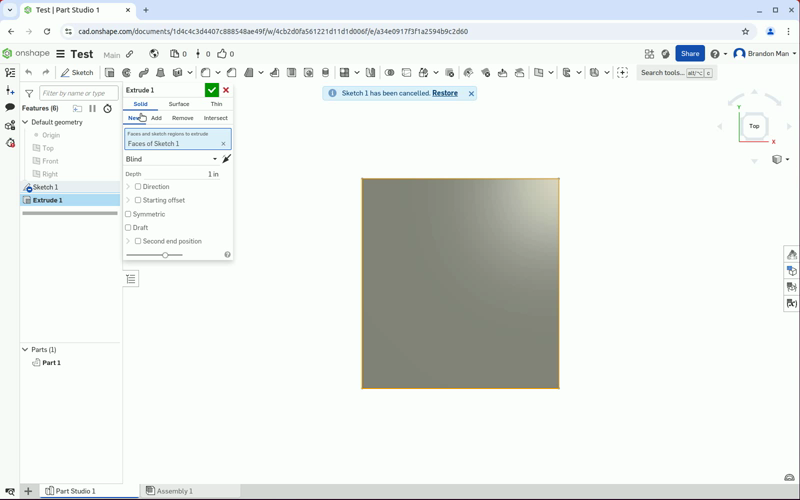
mouse_move(137, 120)
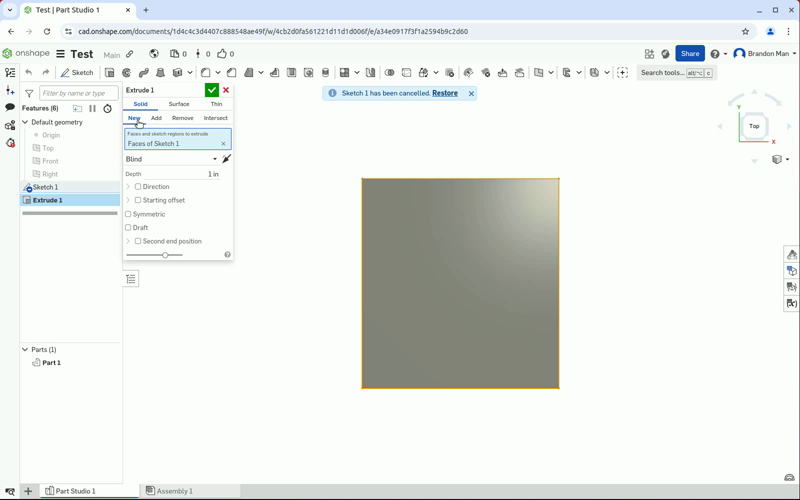
click(137, 120)
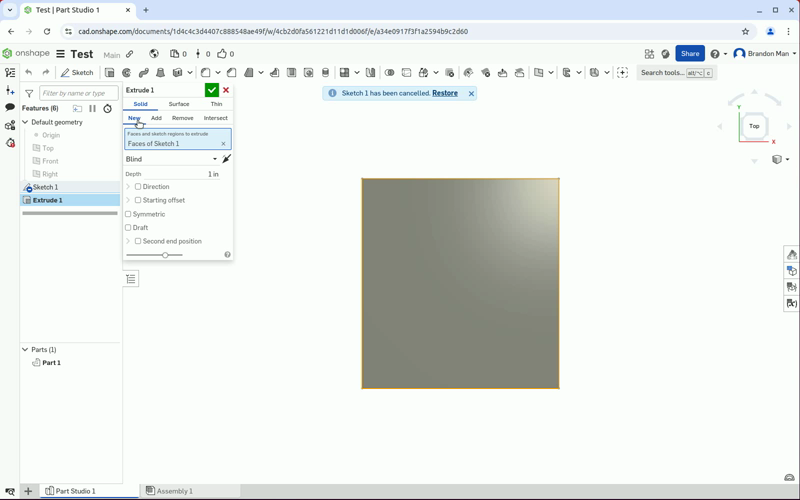
key(tab, 4)
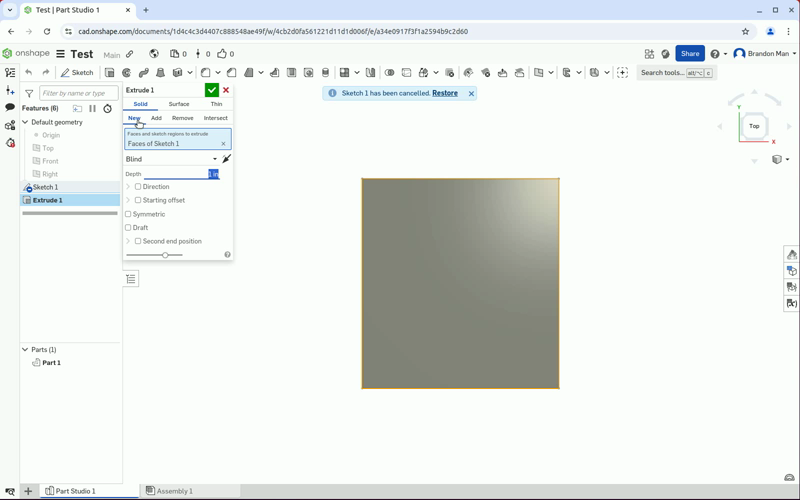
text(4.814)
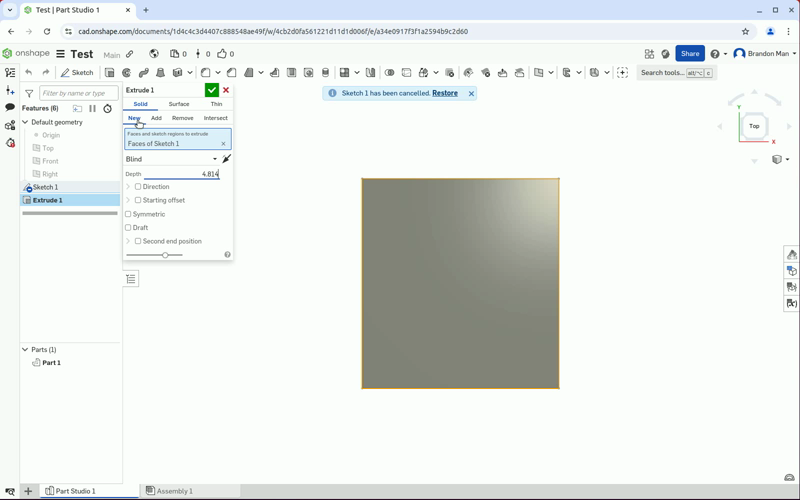
key(enter)
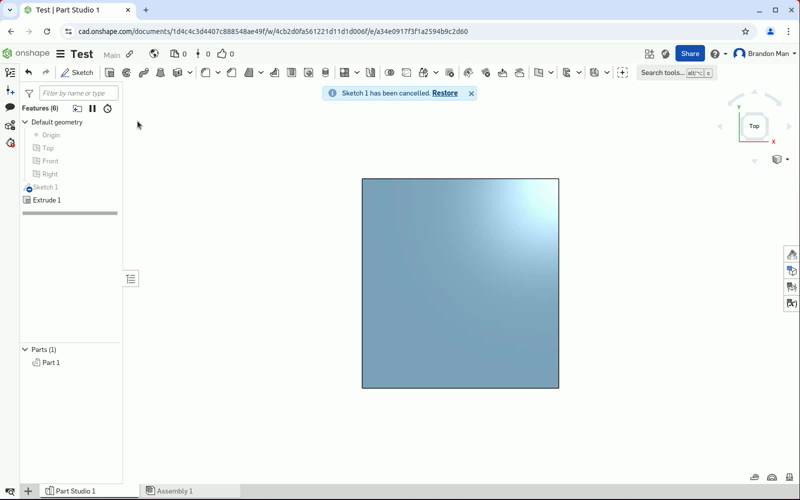
key(shift+h)
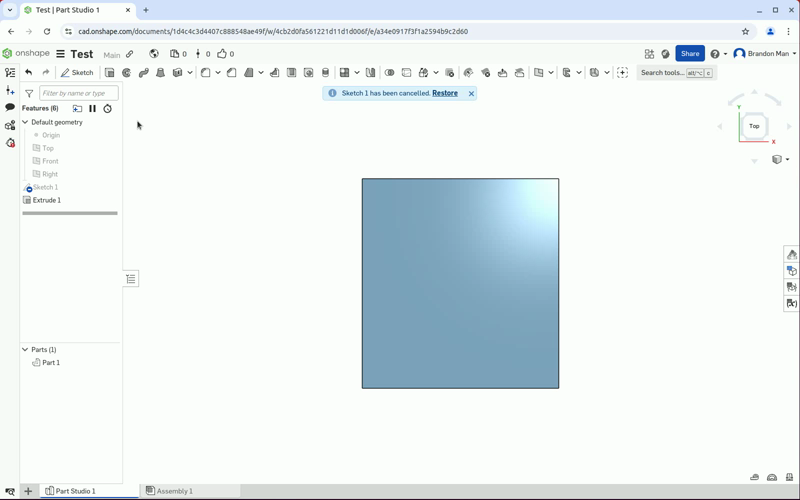
key(shift+h)
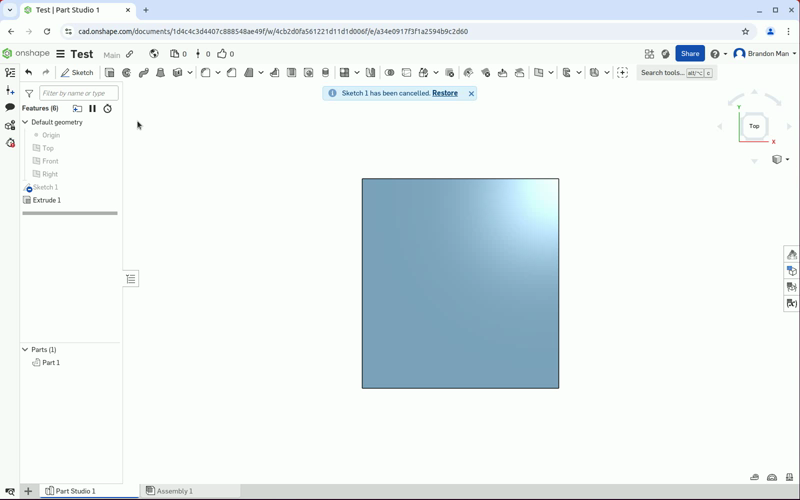
mouse_move(73, 189)
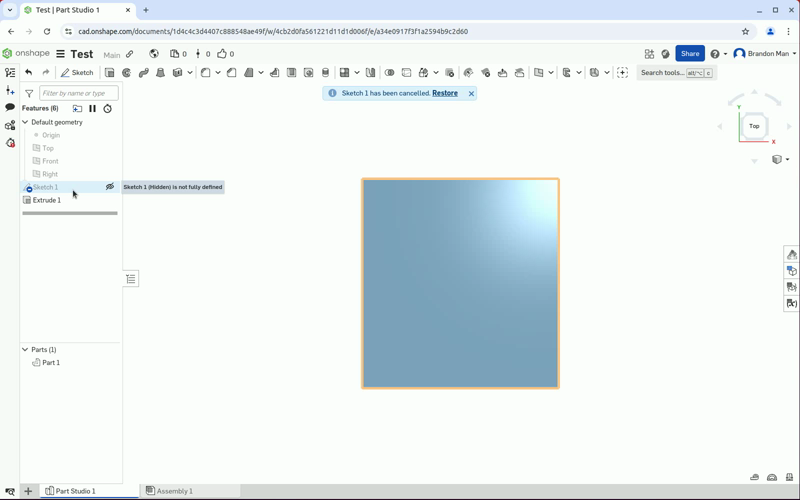
click(73, 189)
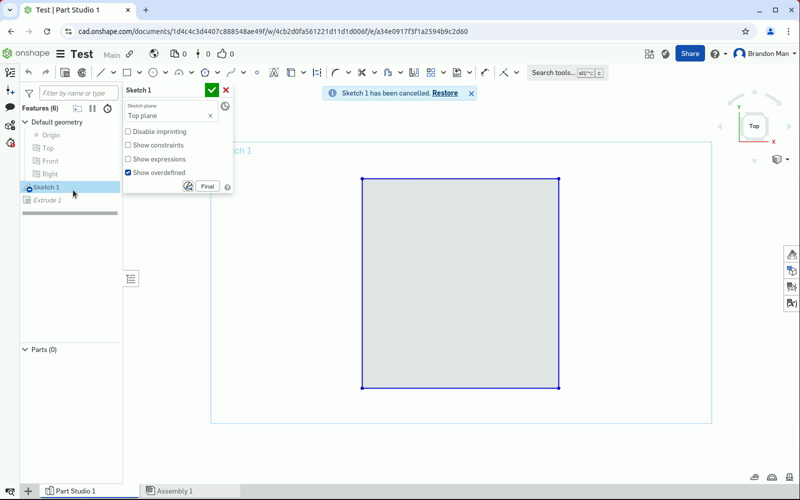
mouse_move(229, 92)
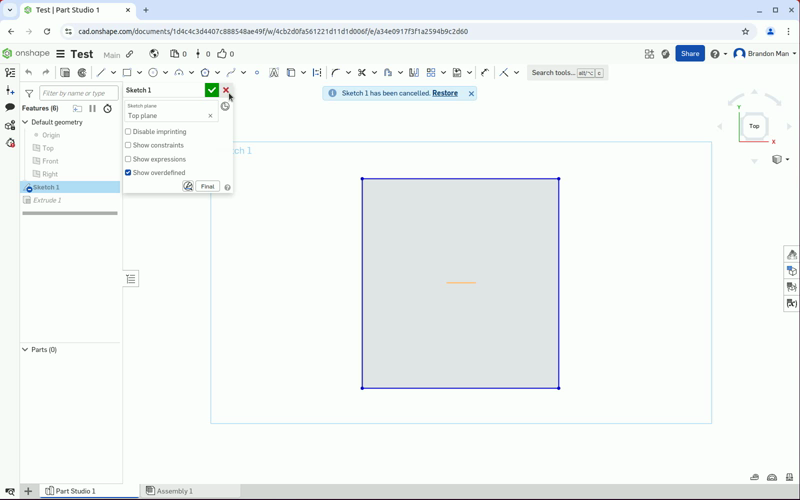
click(229, 92)
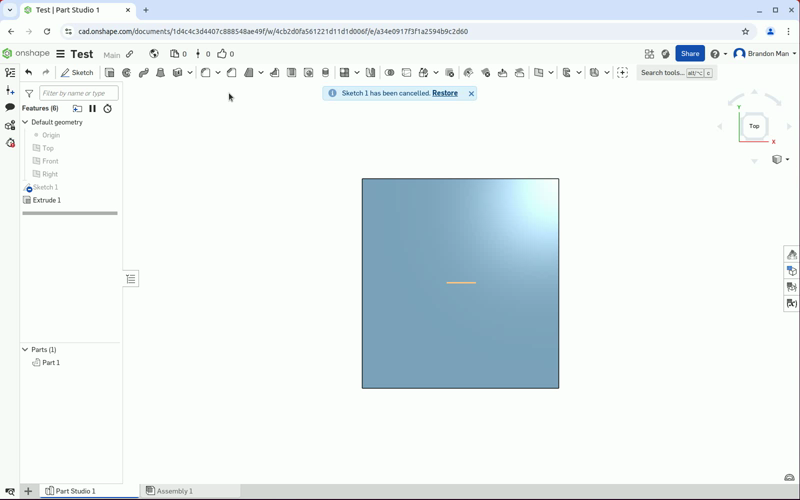
mouse_move(541, 75)
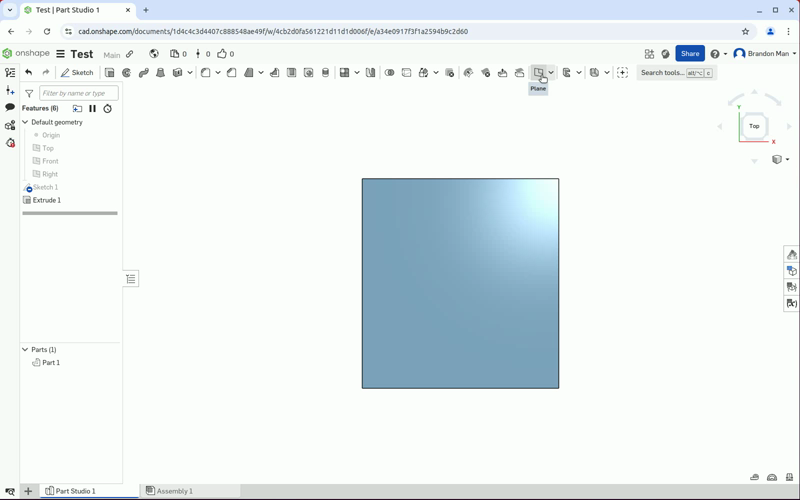
click(541, 75)
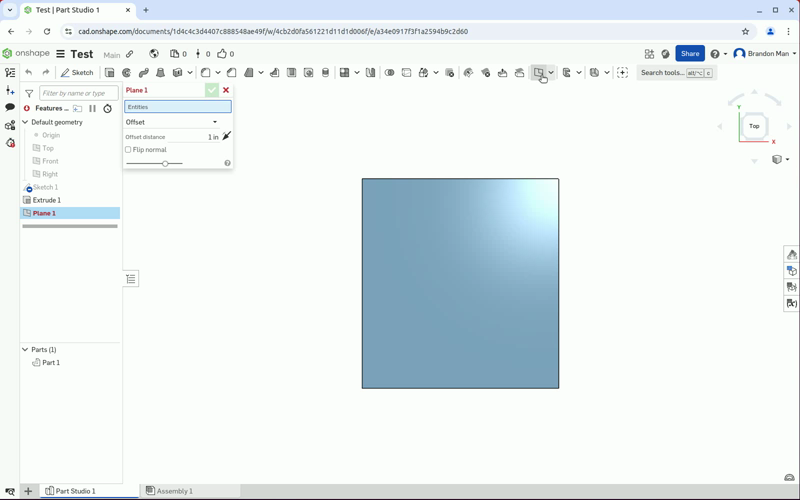
mouse_move(73, 150)
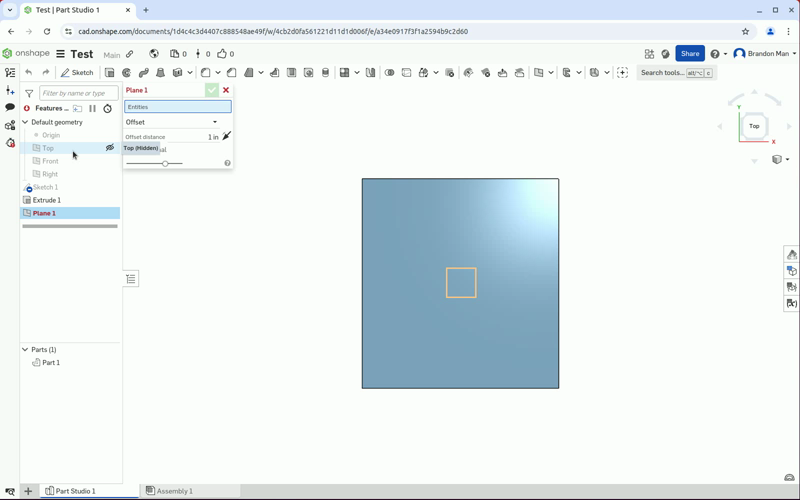
click(73, 150)
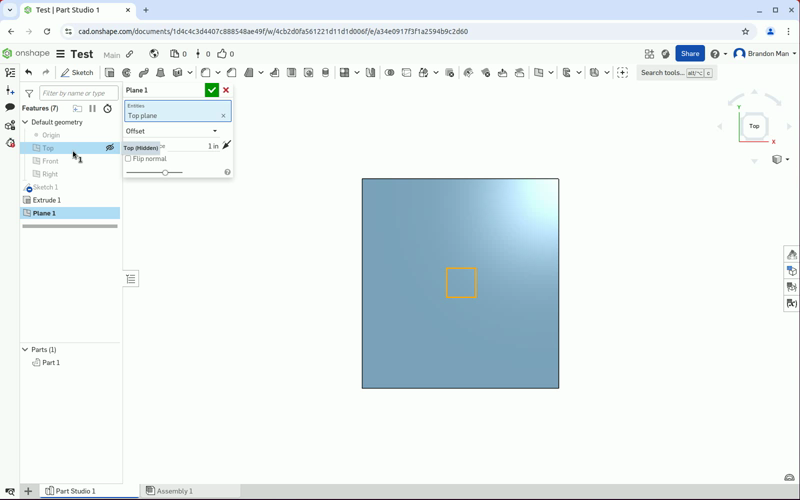
key(tab, 2)
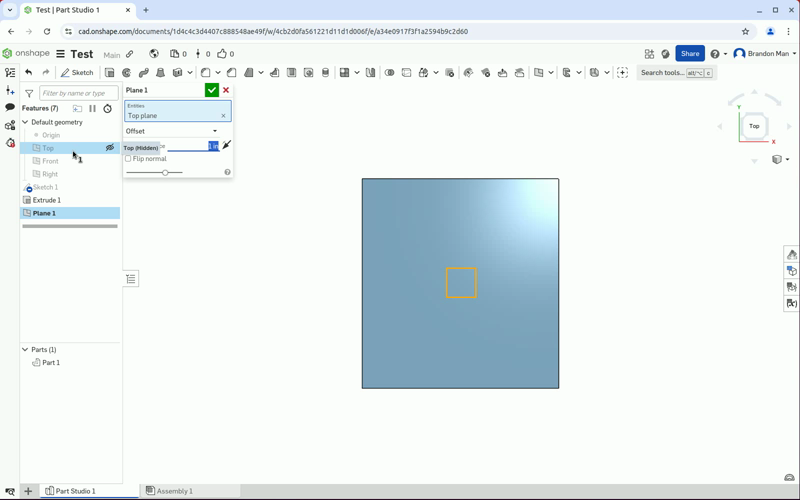
text(4.807)
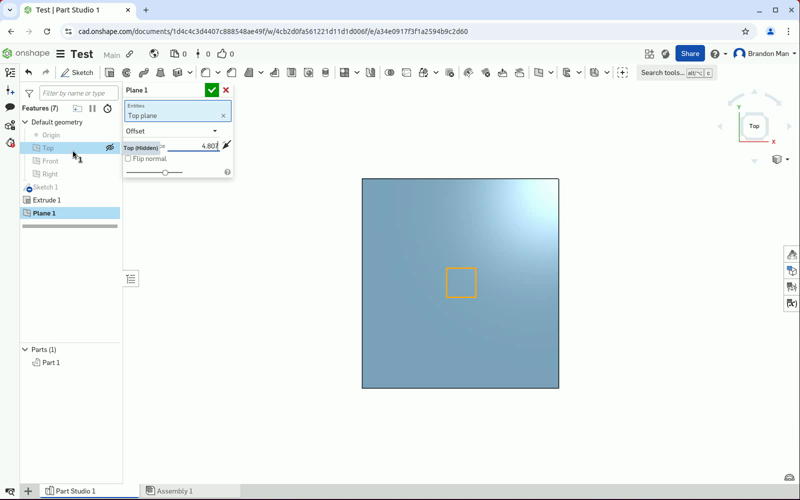
key(enter, 2)
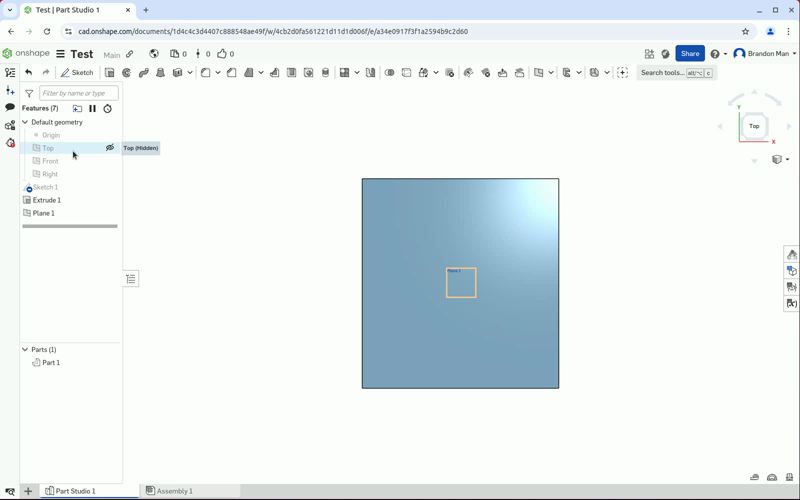
key(shift+s)
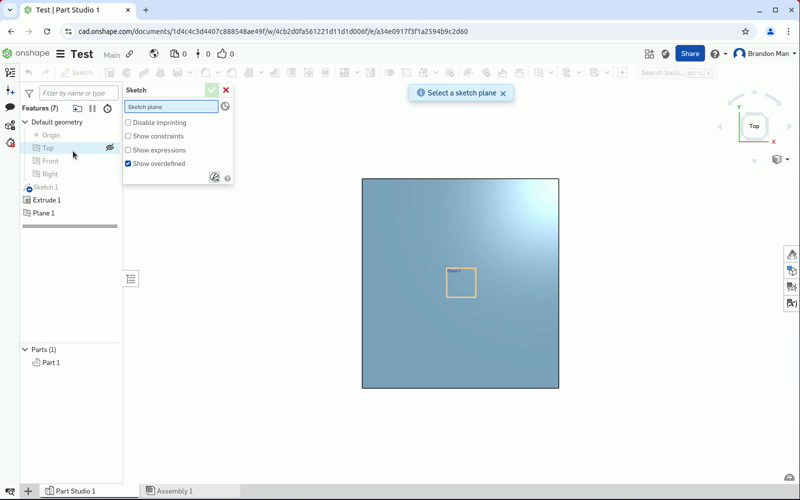
mouse_move(73, 215)
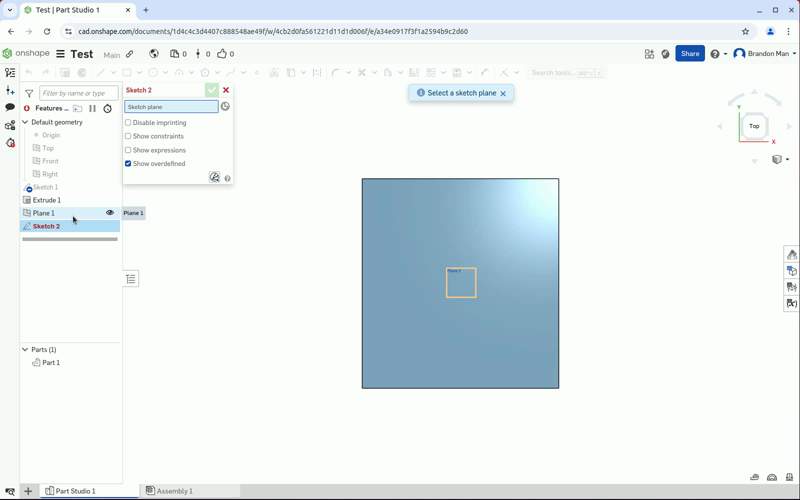
click(73, 215)
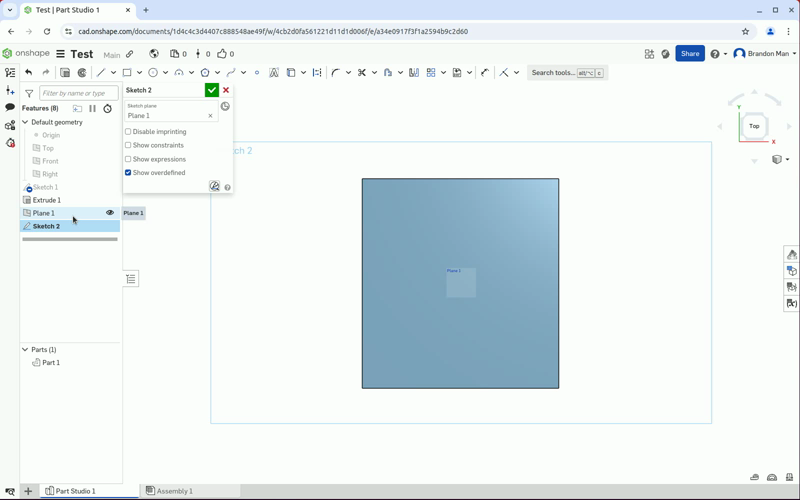
mouse_move(73, 352)
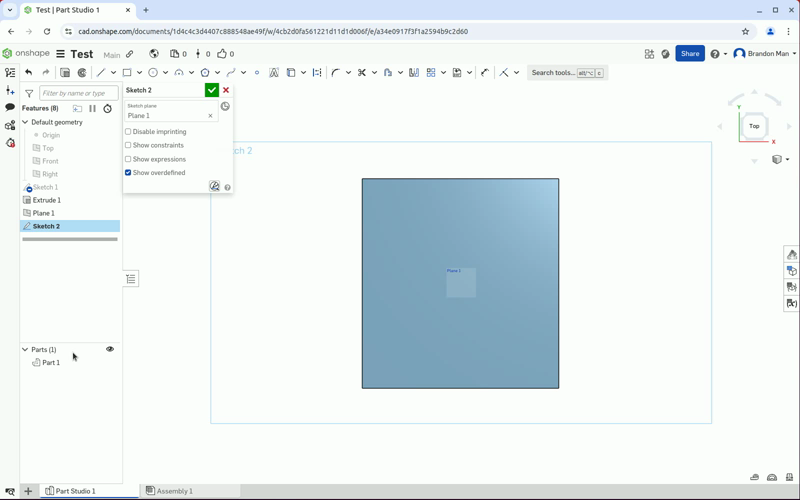
key(y)
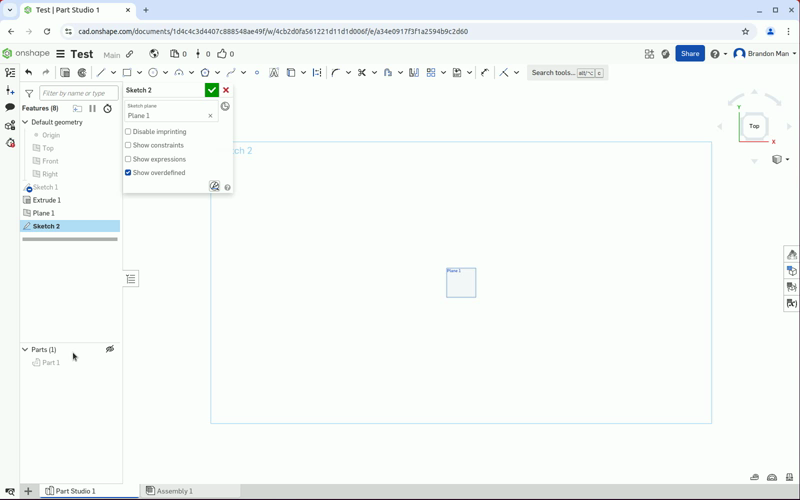
key(l)
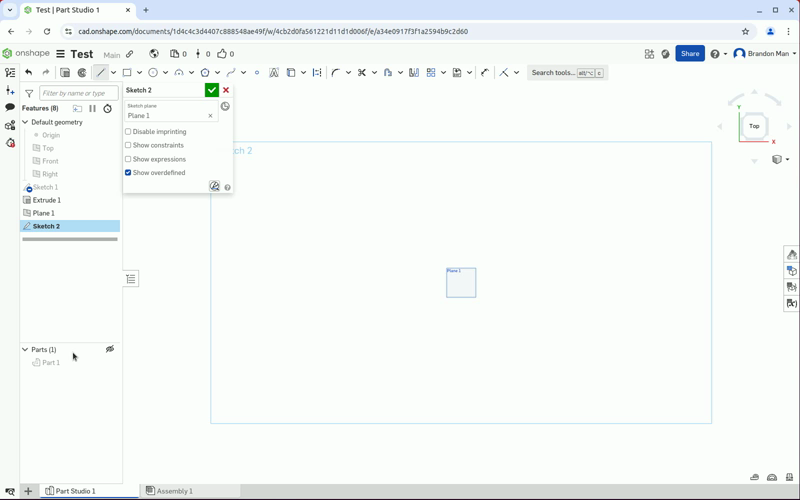
key_down(shift)
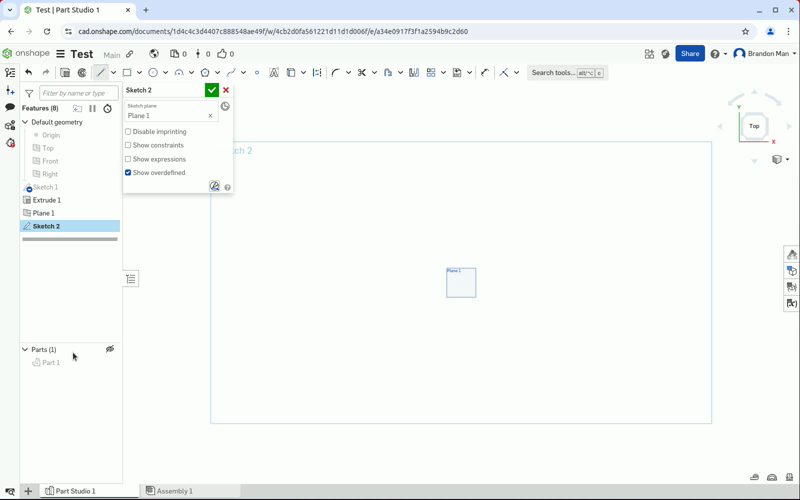
mouse_move(393, 388)
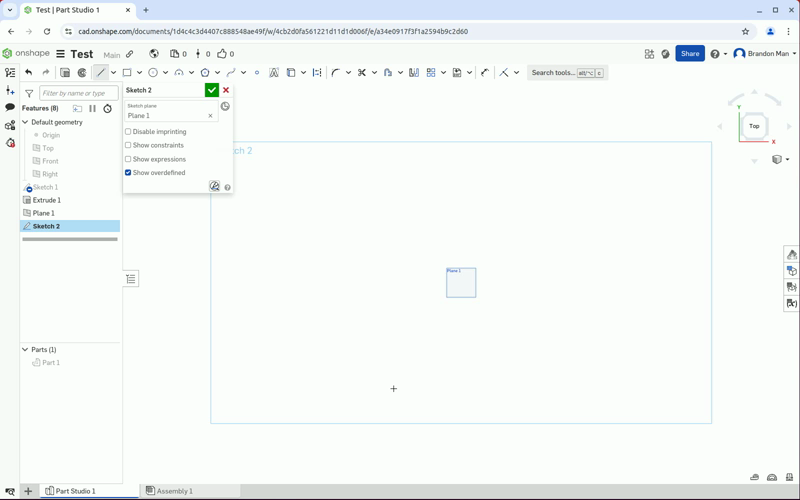
click(393, 388)
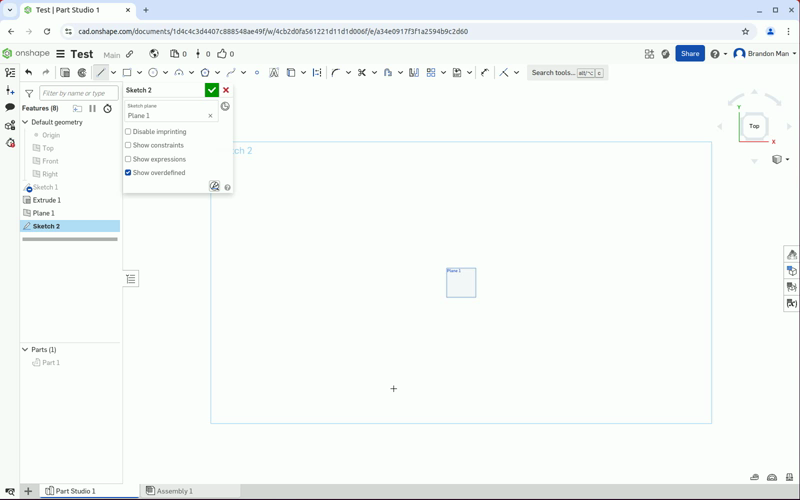
key_up(shift)
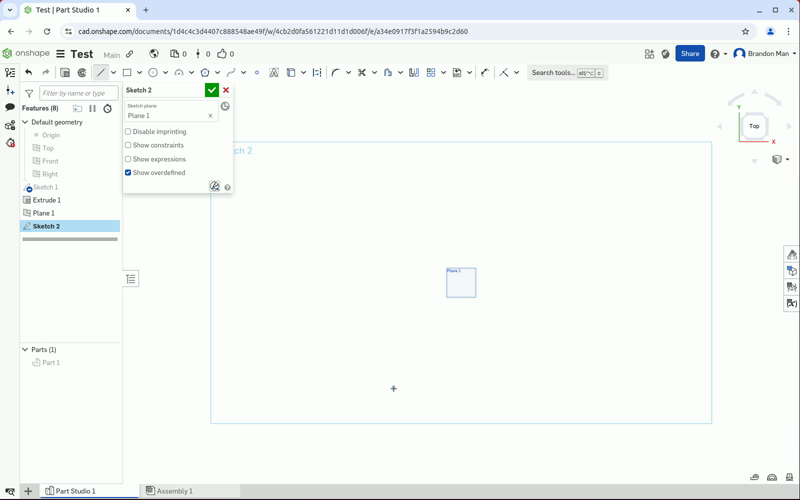
key_down(shift)
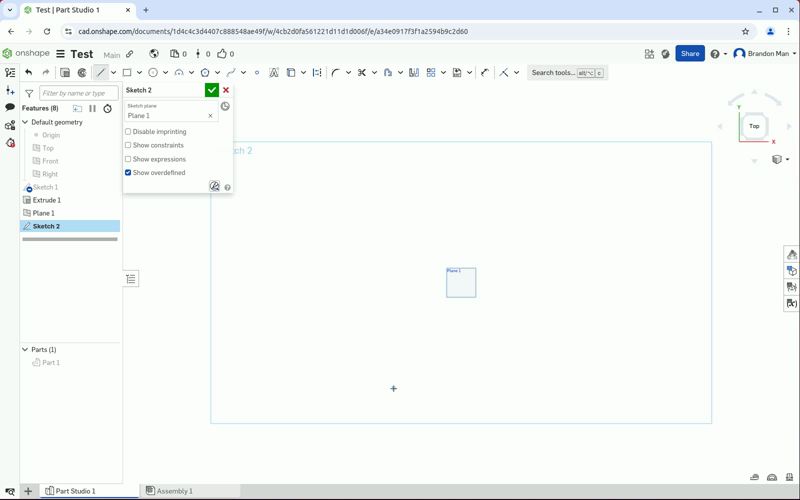
mouse_move(423, 388)
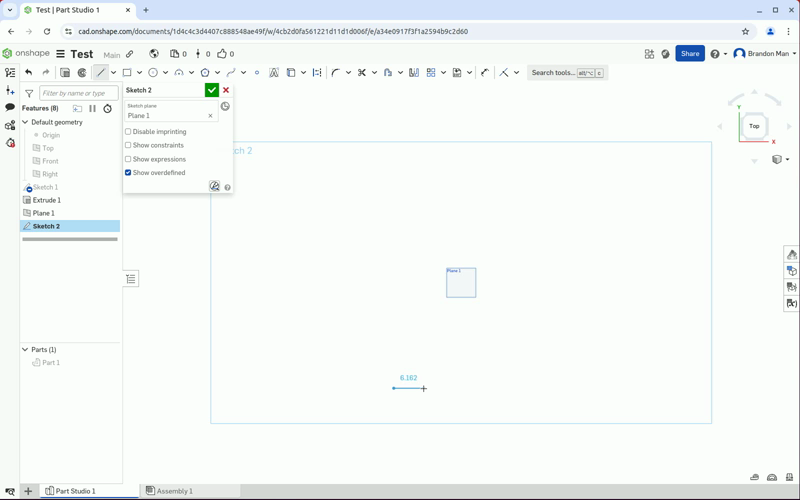
mouse_move(407, 388)
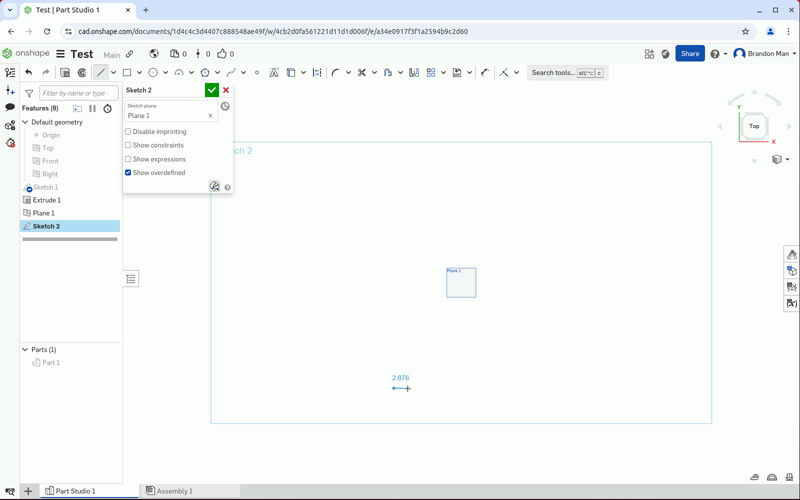
click(407, 388)
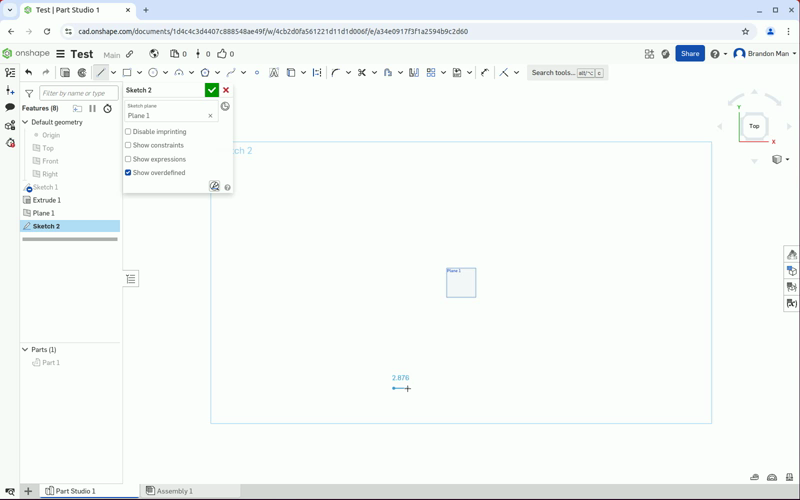
key_up(shift)
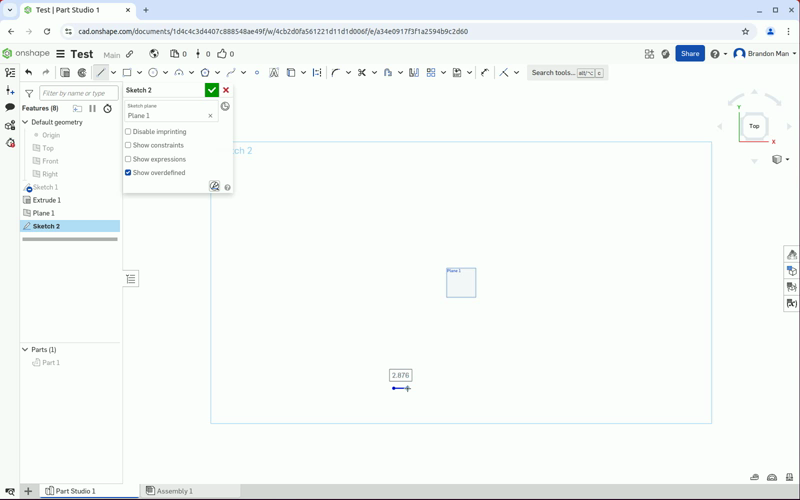
key_down(shift)
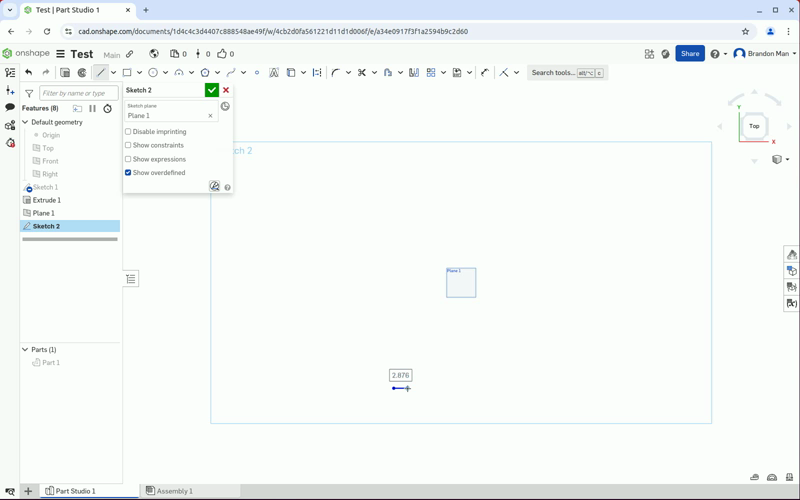
mouse_move(407, 325)
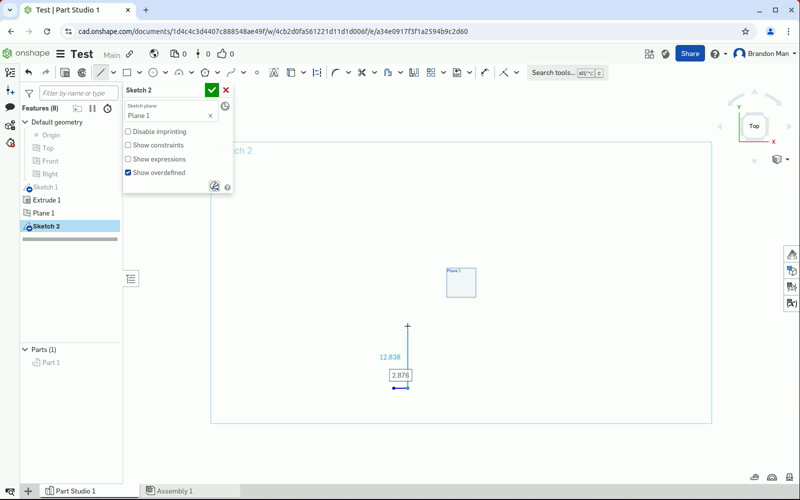
click(407, 325)
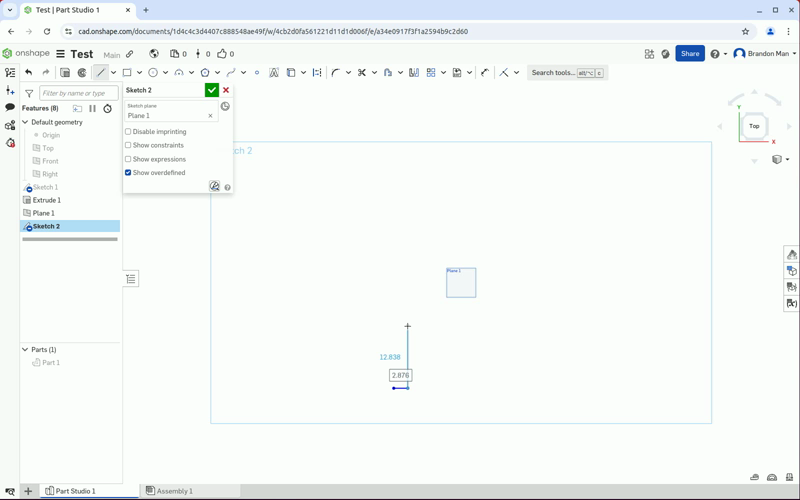
key_up(shift)
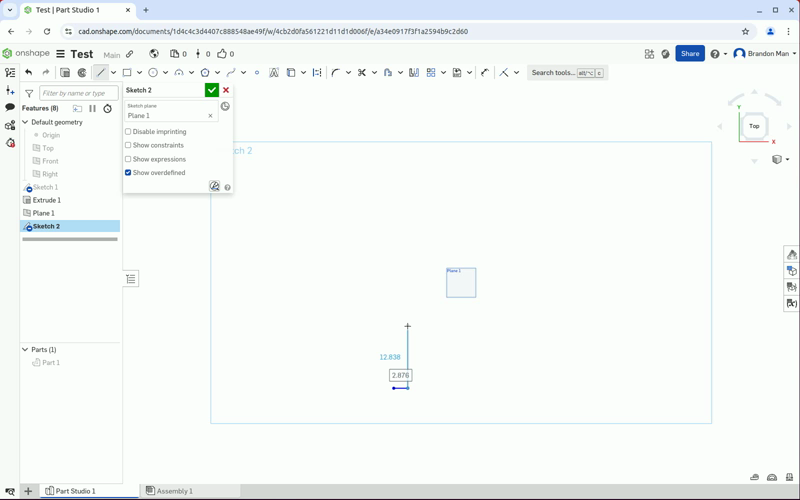
key(esc)
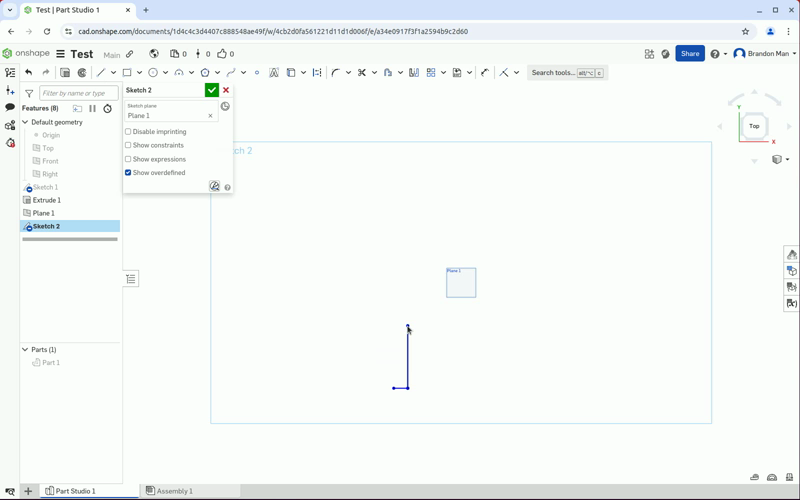
key(a)
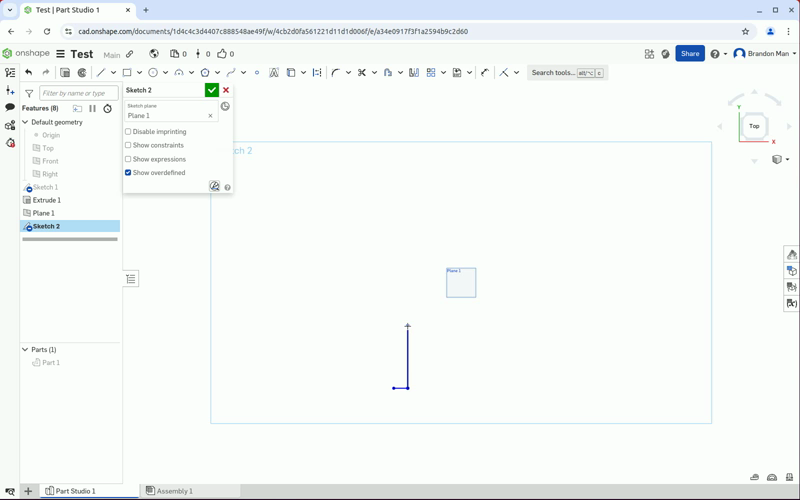
mouse_move(407, 325)
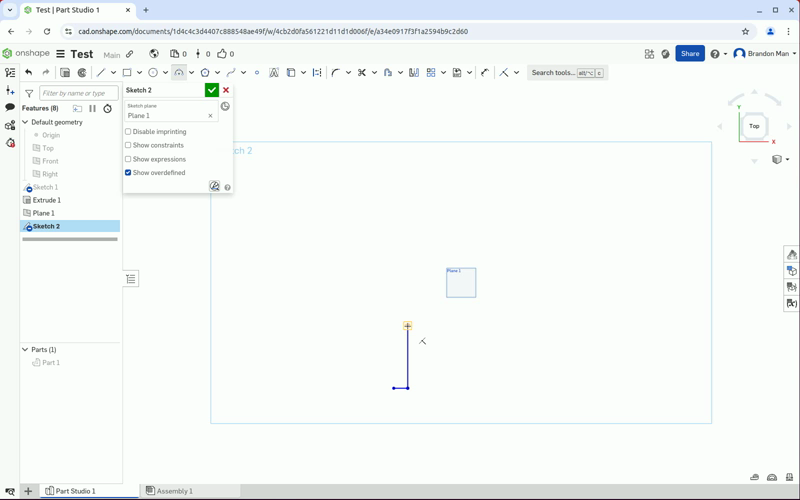
click(407, 325)
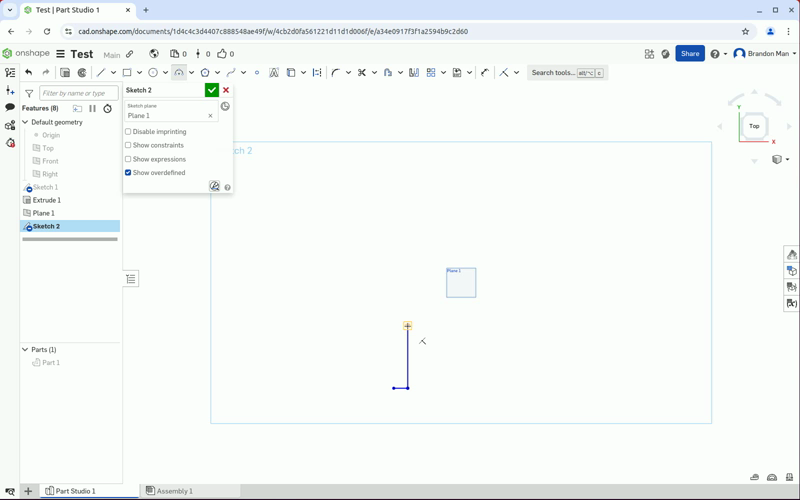
key_down(shift)
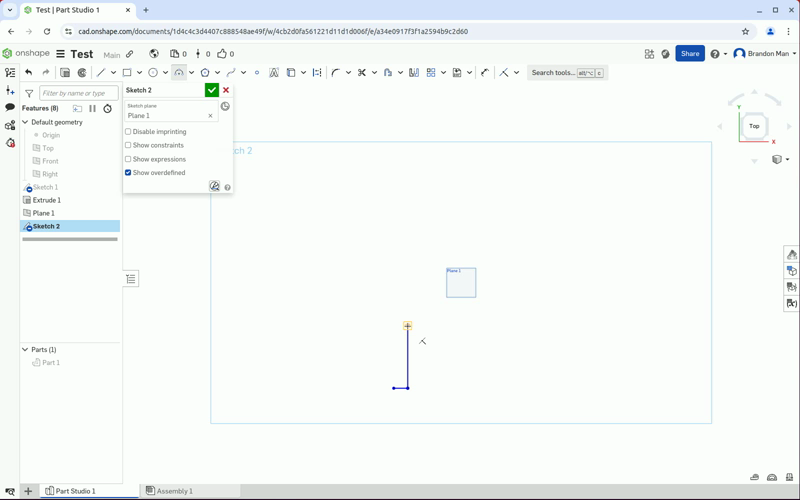
mouse_move(496, 237)
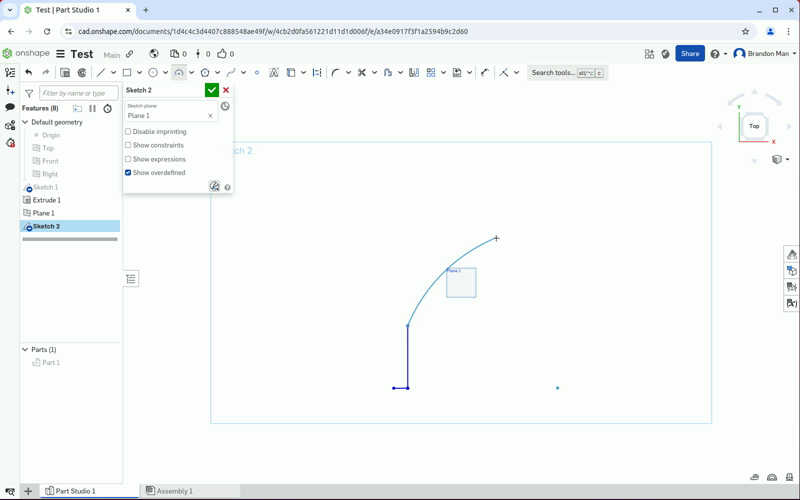
click(496, 237)
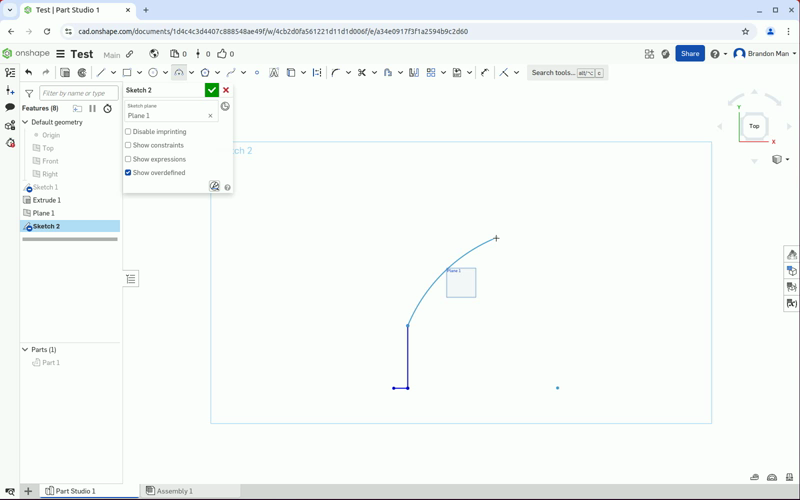
mouse_move(467, 296)
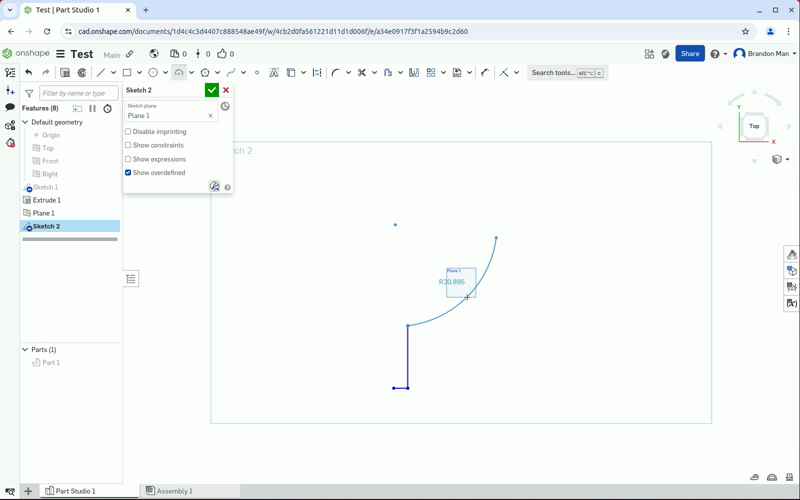
click(467, 296)
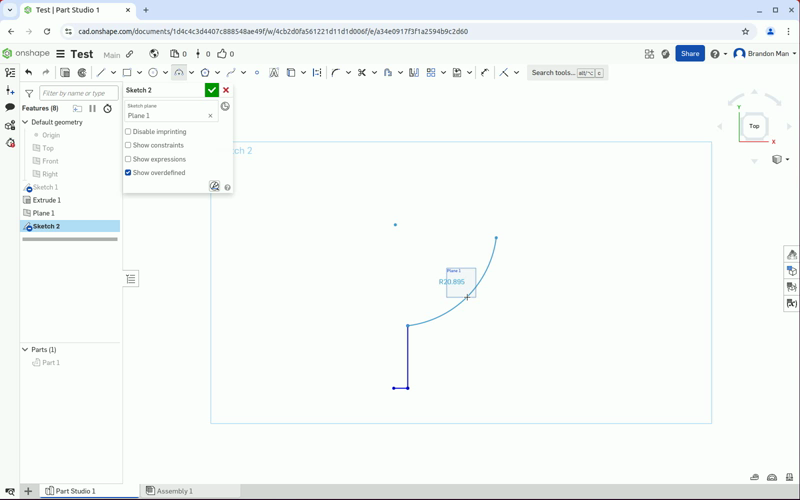
key_up(shift)
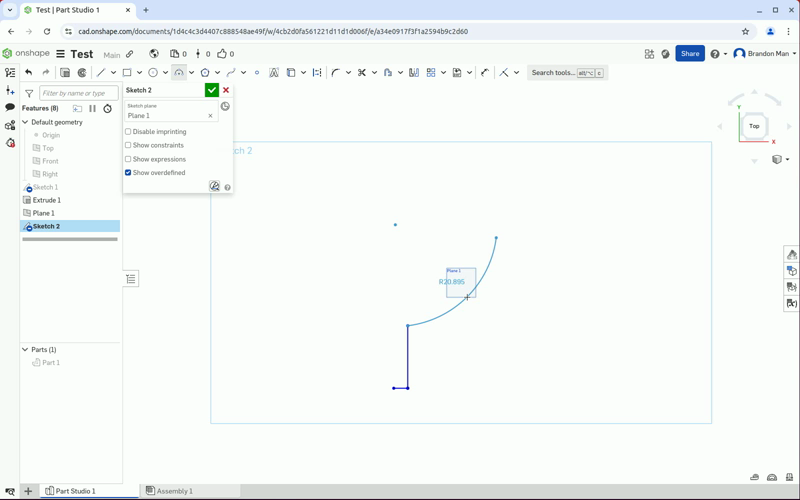
key(esc)
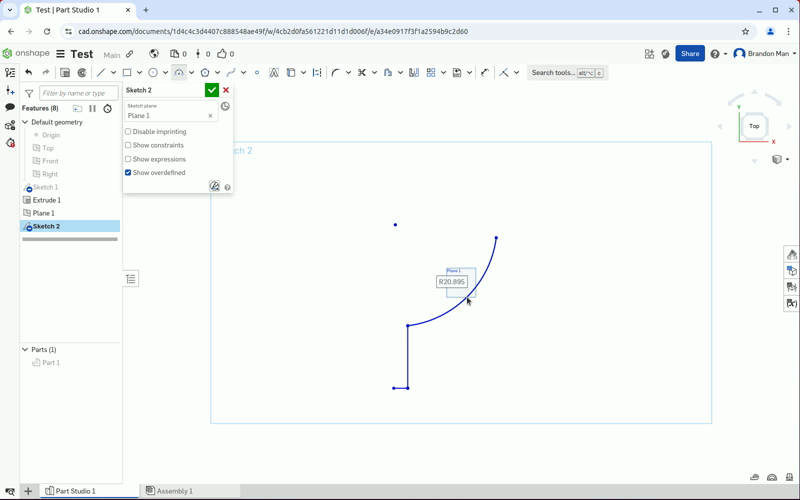
key(l)
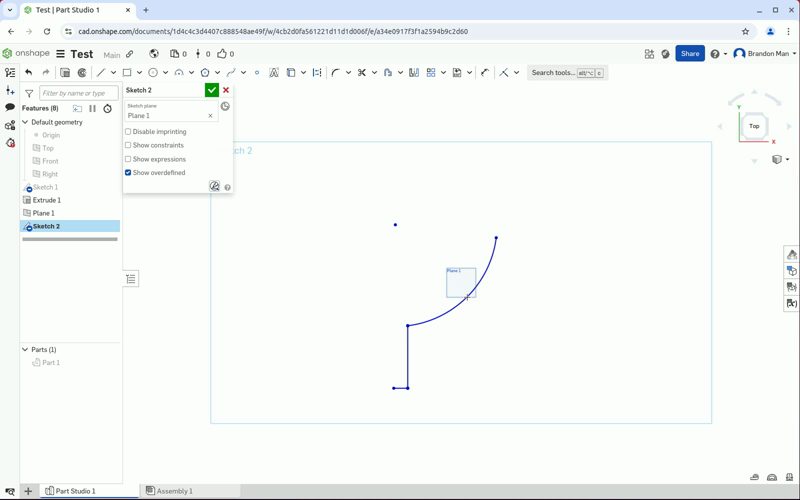
mouse_move(496, 237)
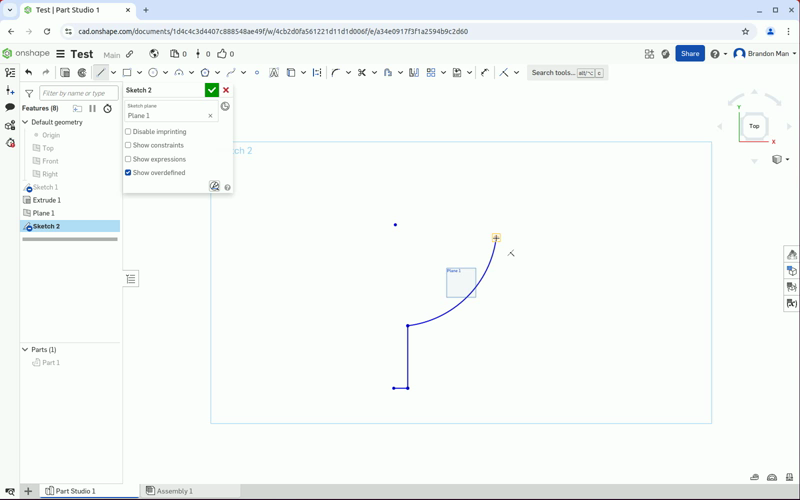
click(496, 237)
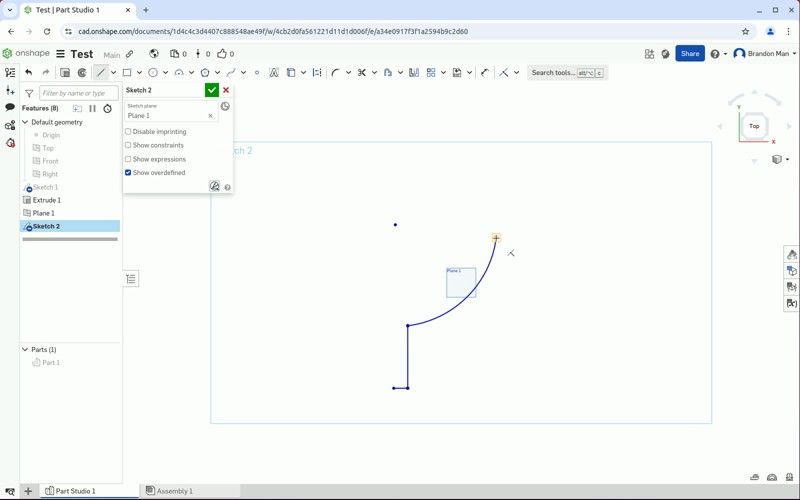
key_down(shift)
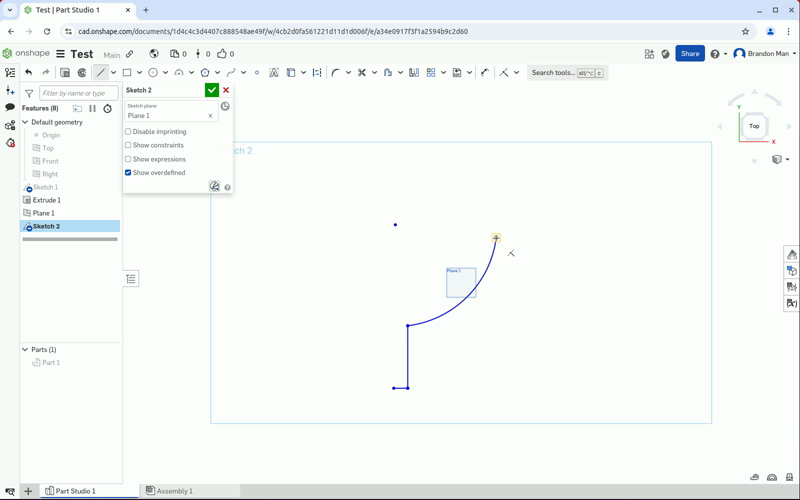
mouse_move(558, 237)
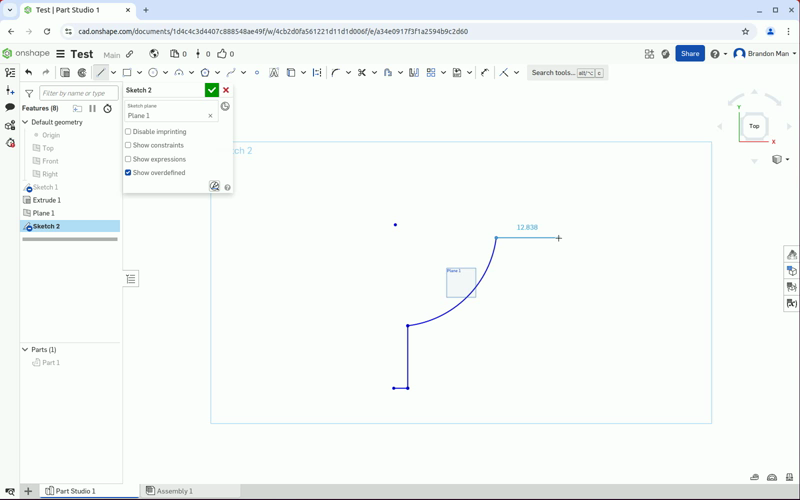
click(558, 237)
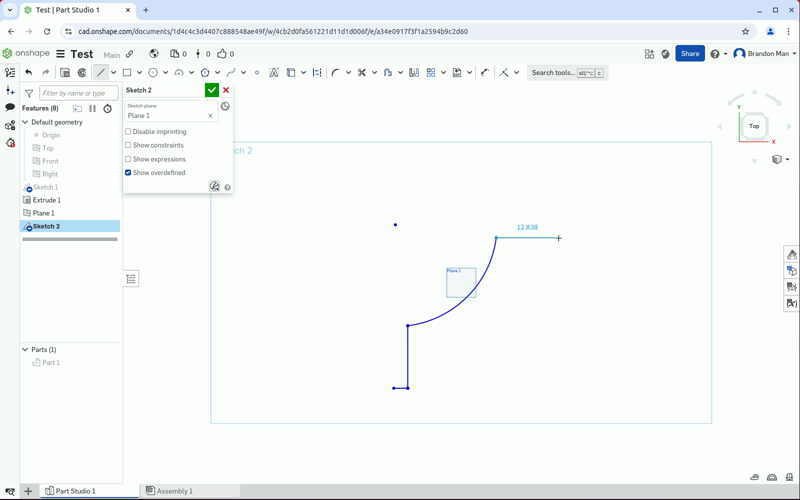
key_up(shift)
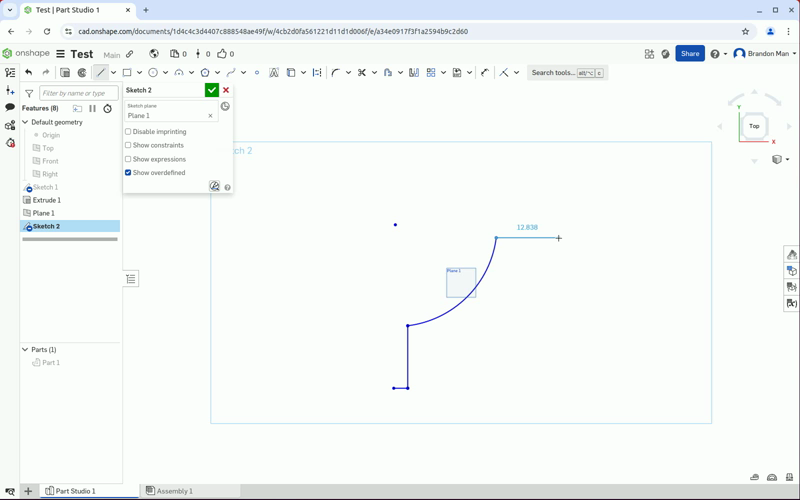
key_down(shift)
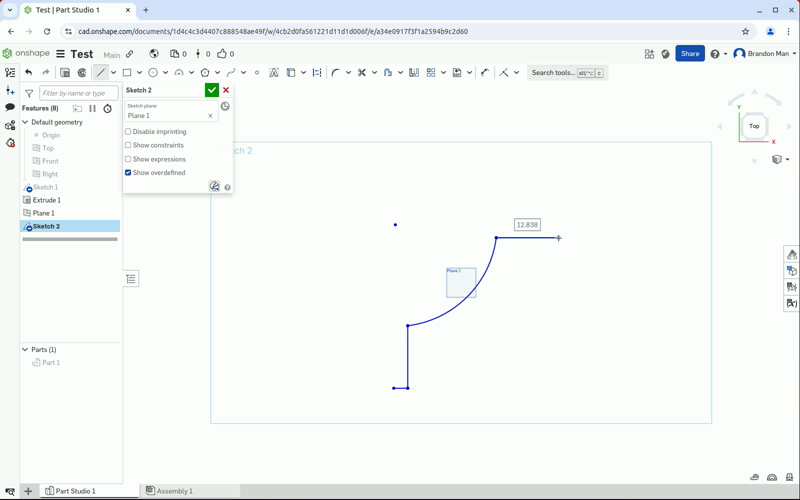
mouse_move(588, 237)
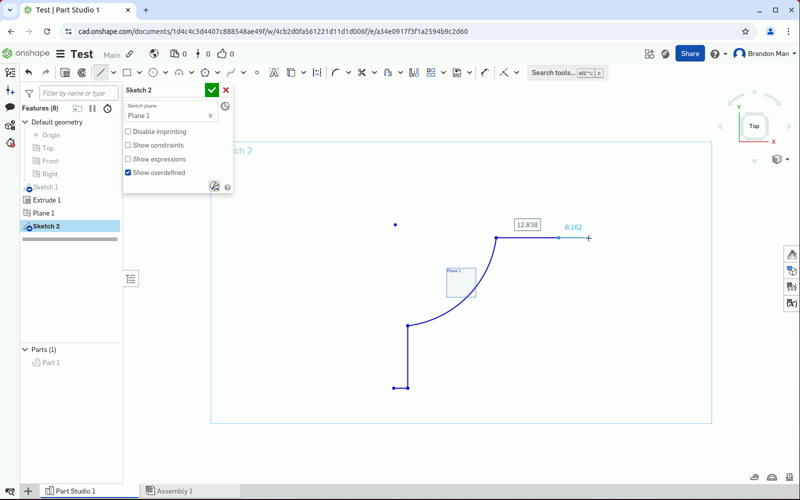
mouse_move(558, 223)
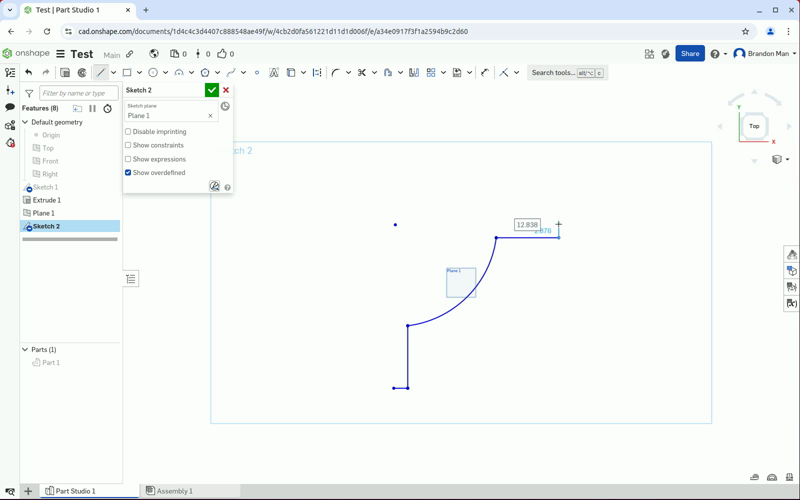
click(558, 223)
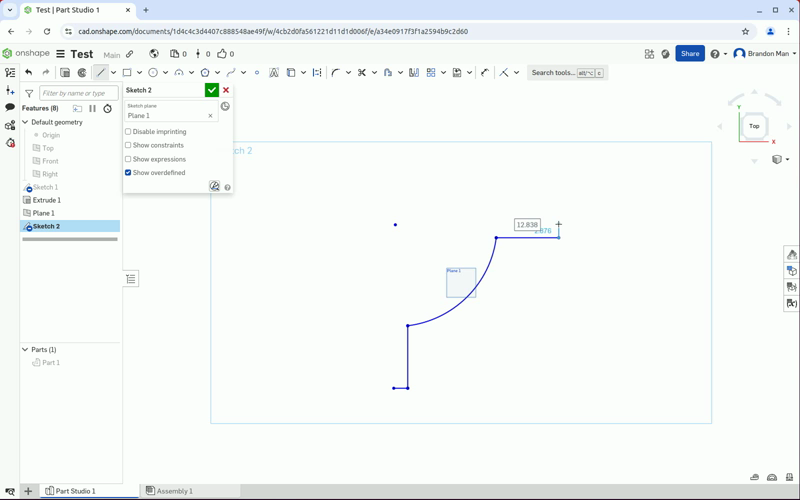
key_up(shift)
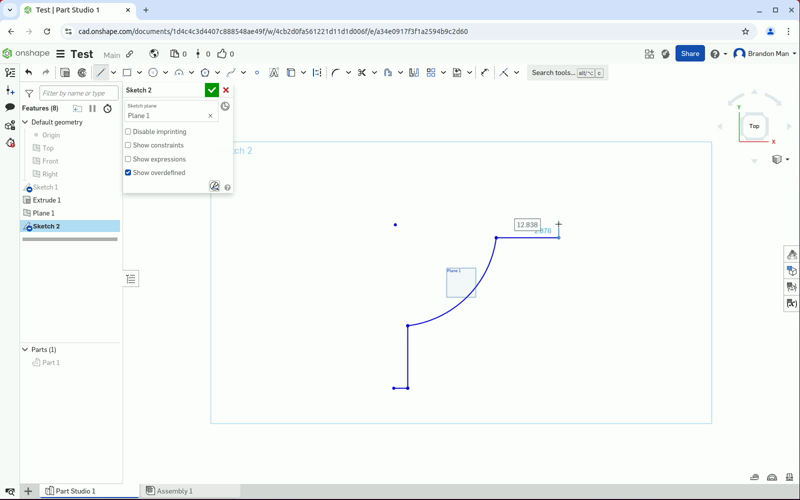
key_down(shift)
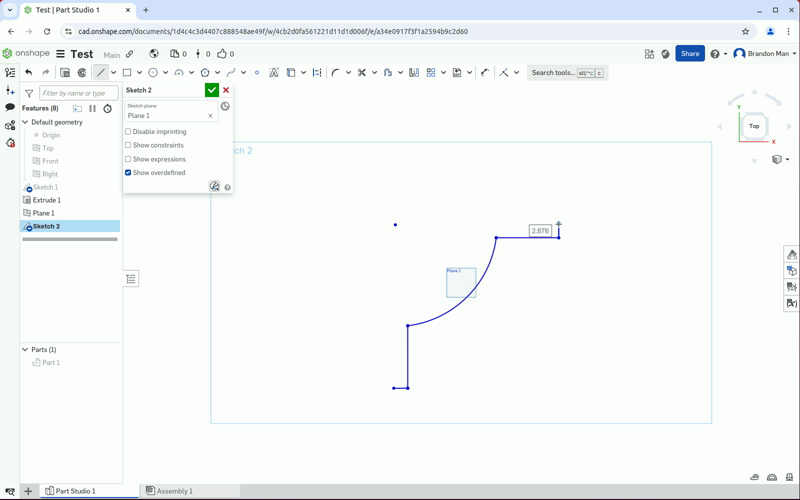
mouse_move(484, 223)
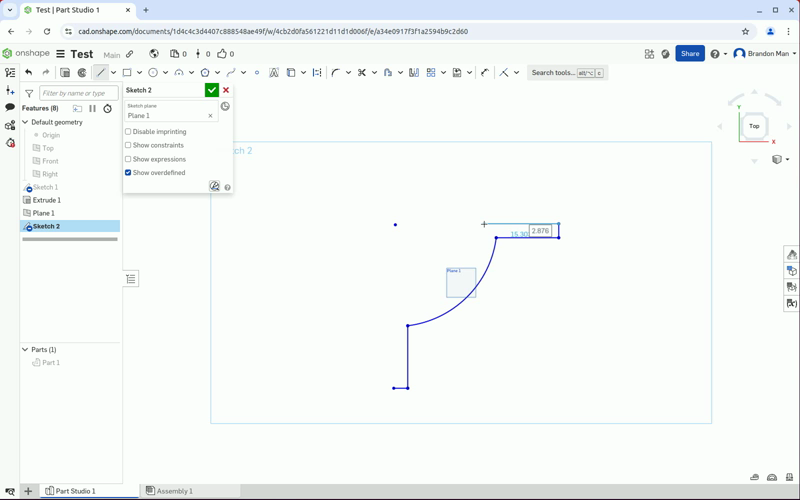
click(484, 223)
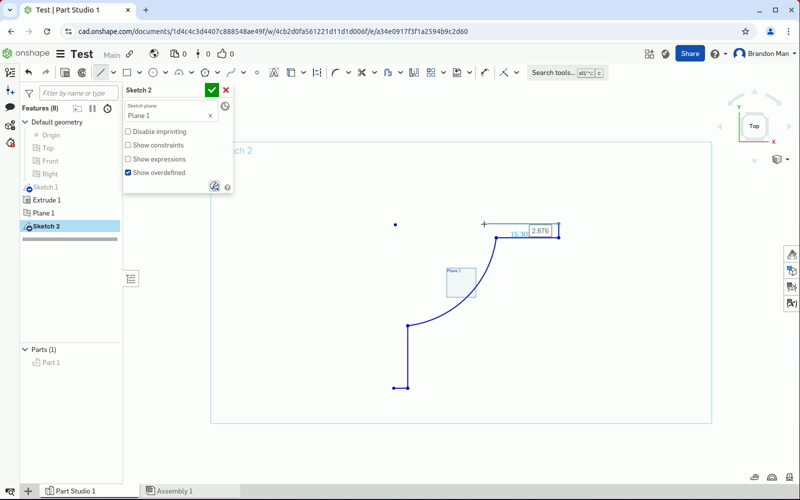
key_up(shift)
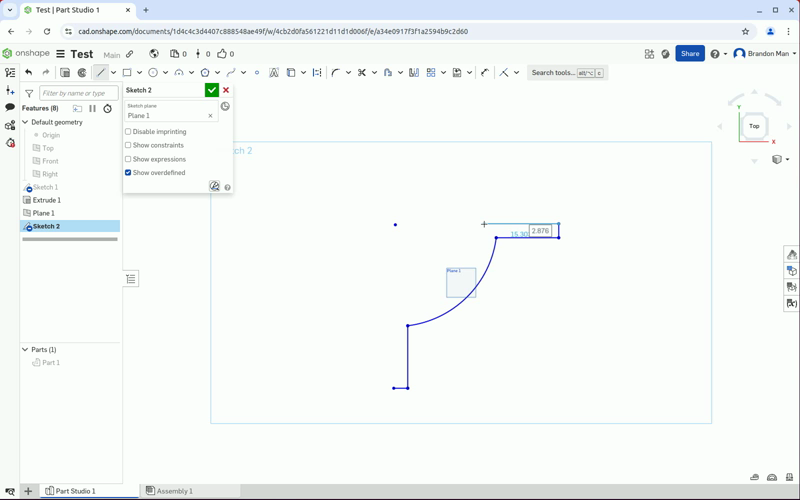
key(esc)
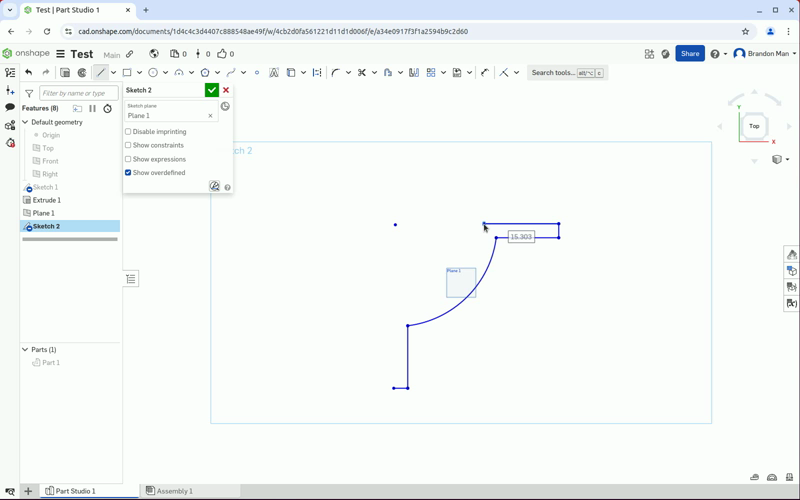
key(a)
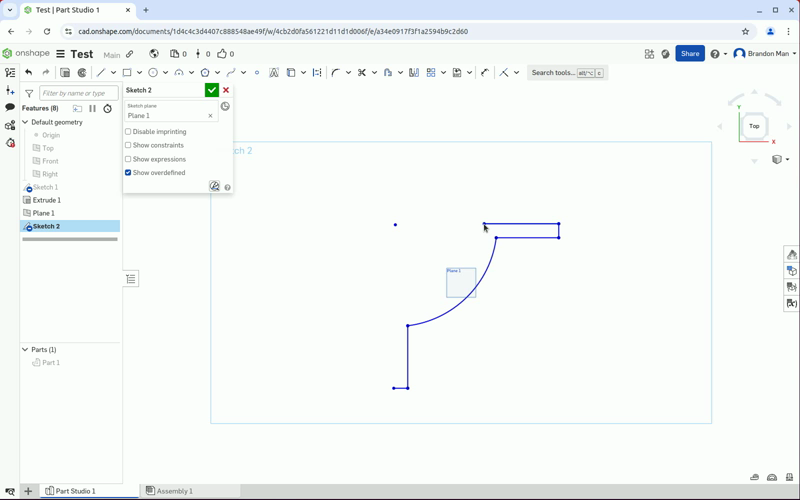
mouse_move(484, 223)
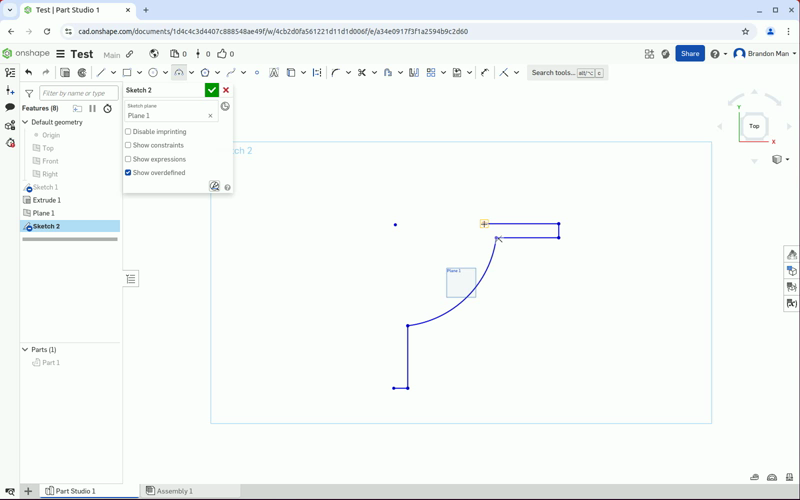
click(484, 223)
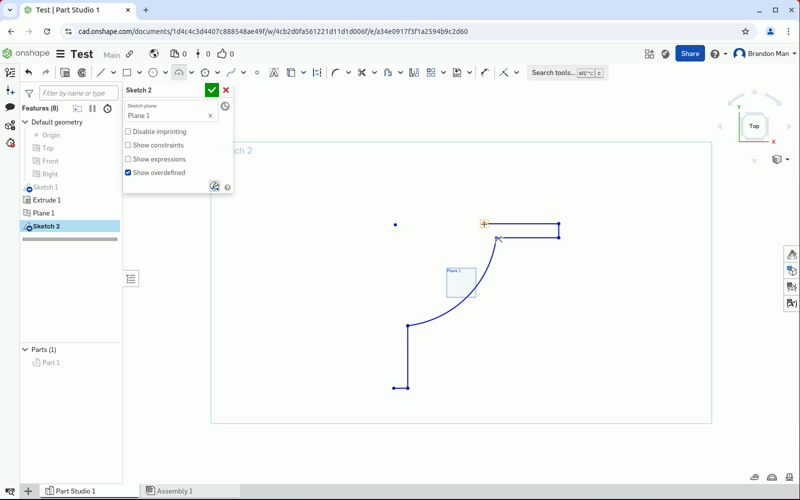
key_down(shift)
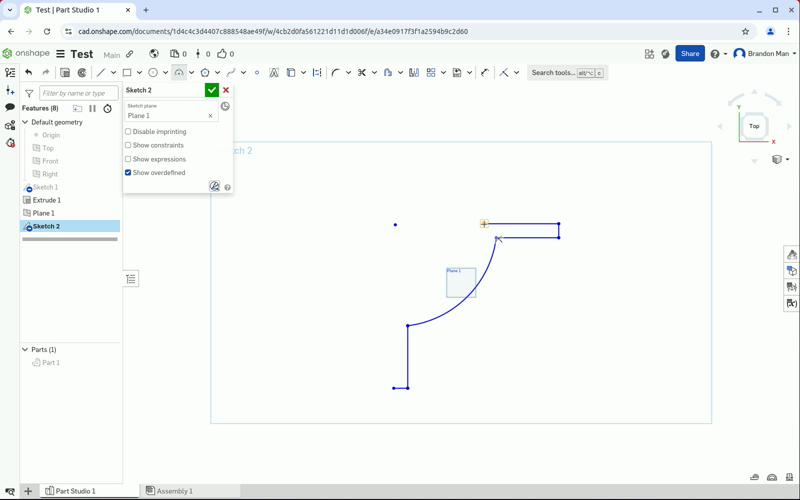
mouse_move(393, 313)
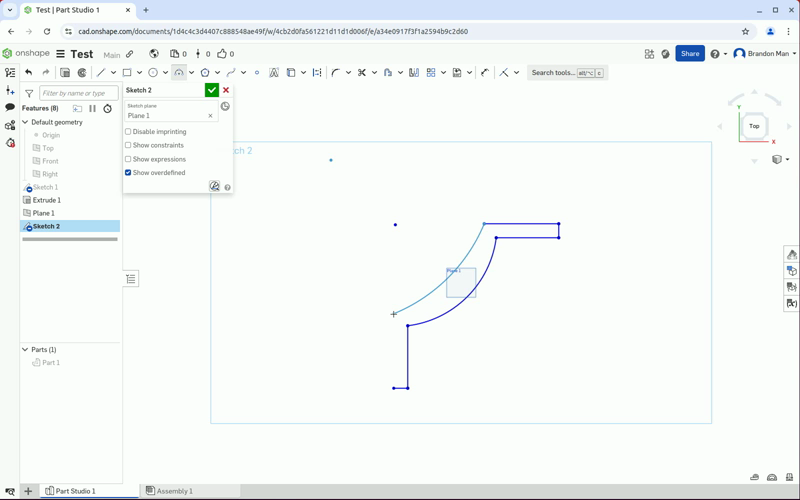
click(393, 313)
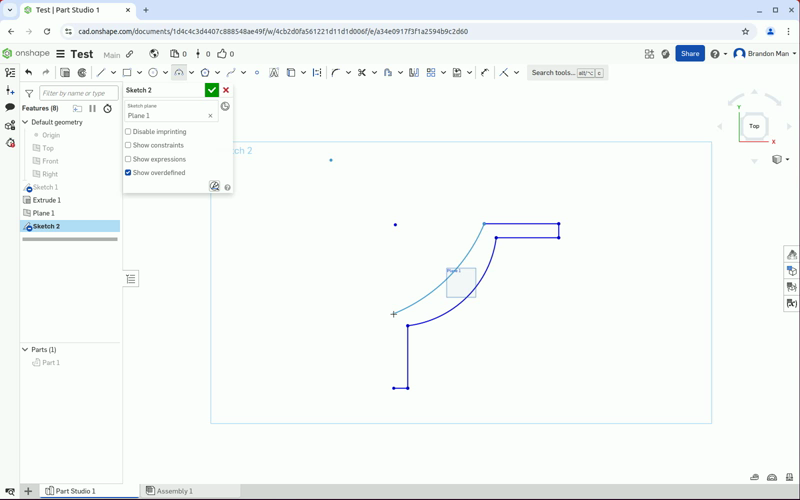
mouse_move(457, 287)
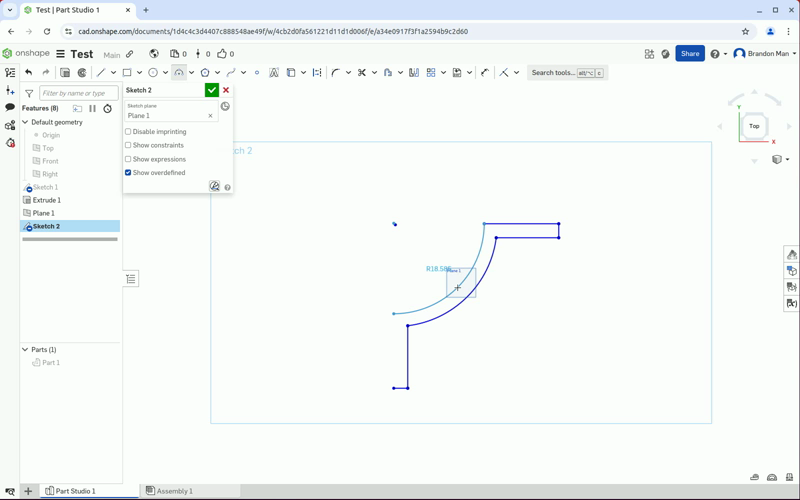
click(457, 287)
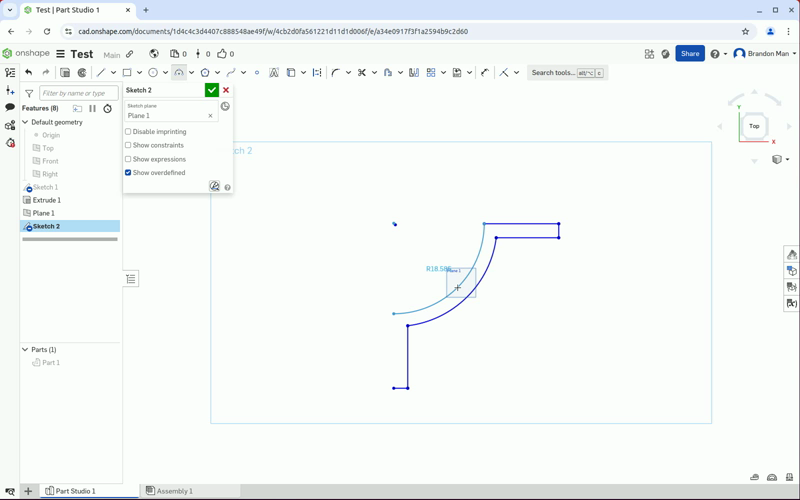
key_up(shift)
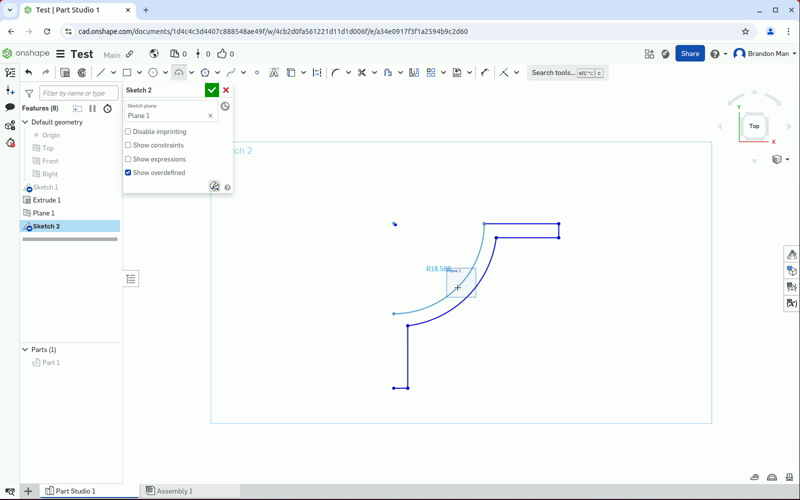
key(esc)
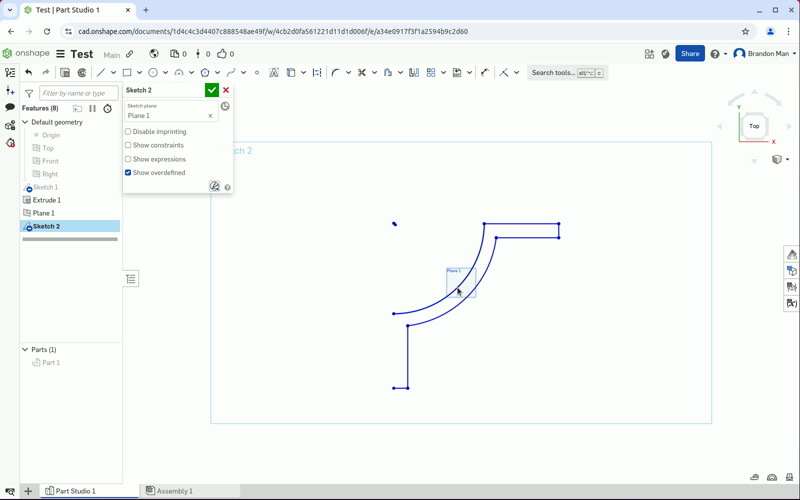
key(l)
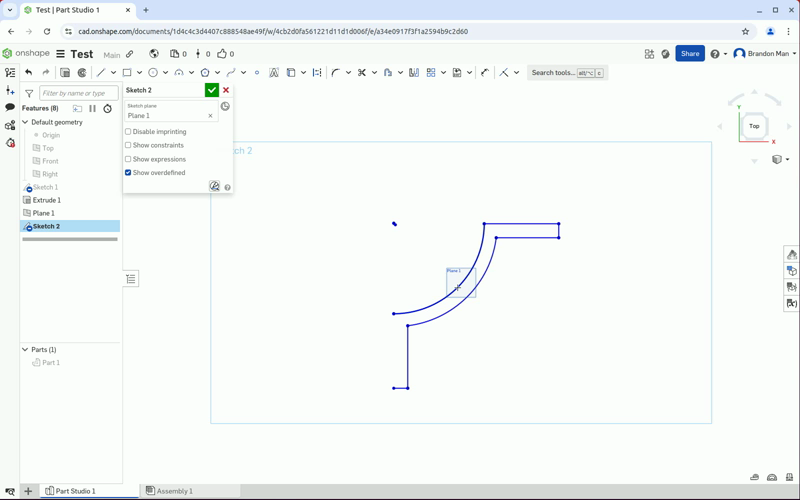
mouse_move(393, 313)
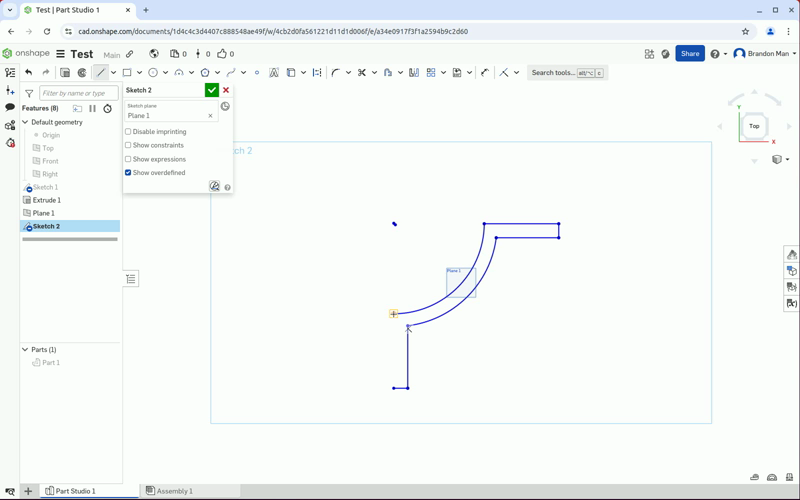
click(393, 313)
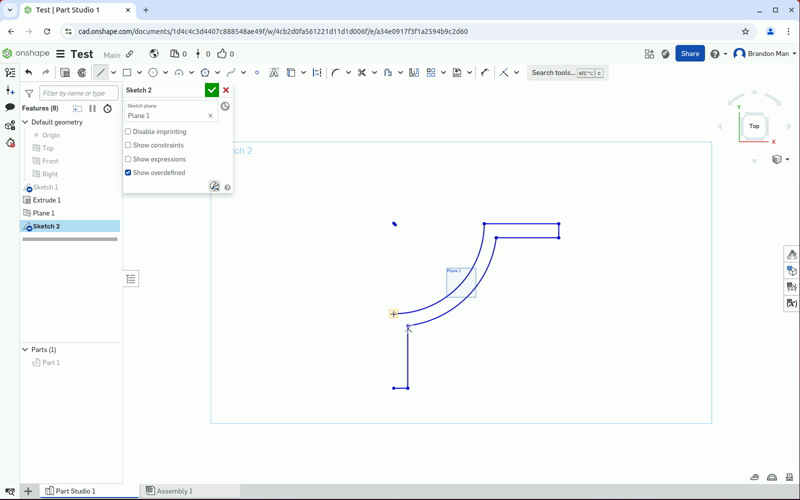
key_down(shift)
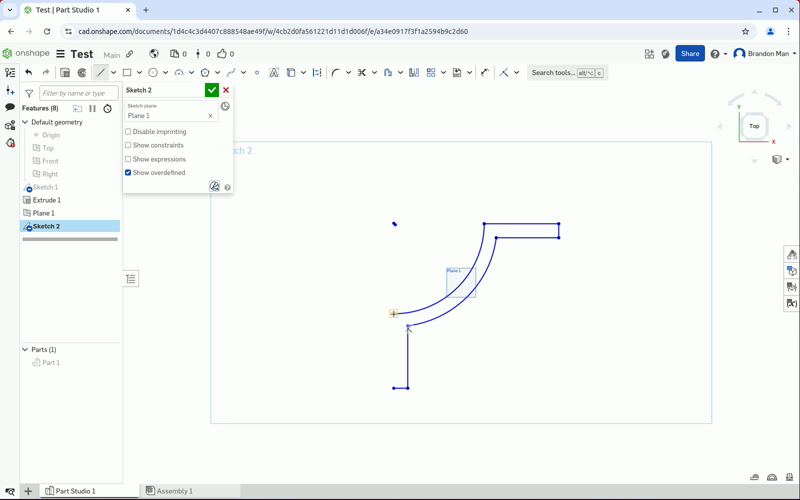
mouse_move(393, 388)
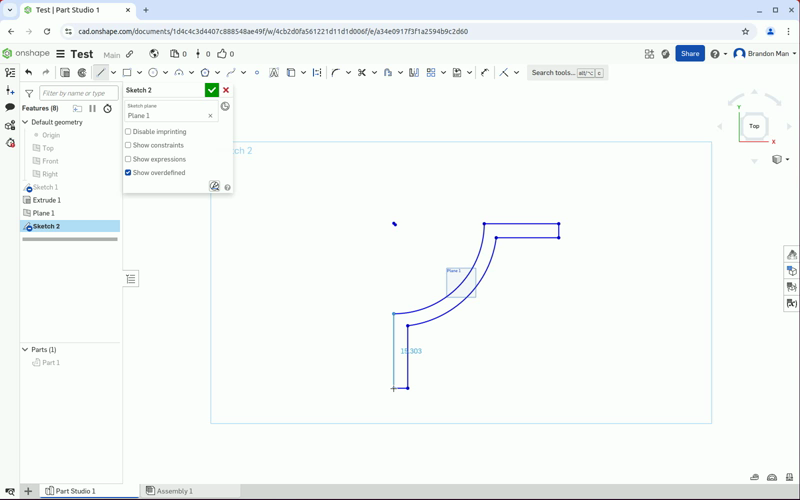
key_up(shift)
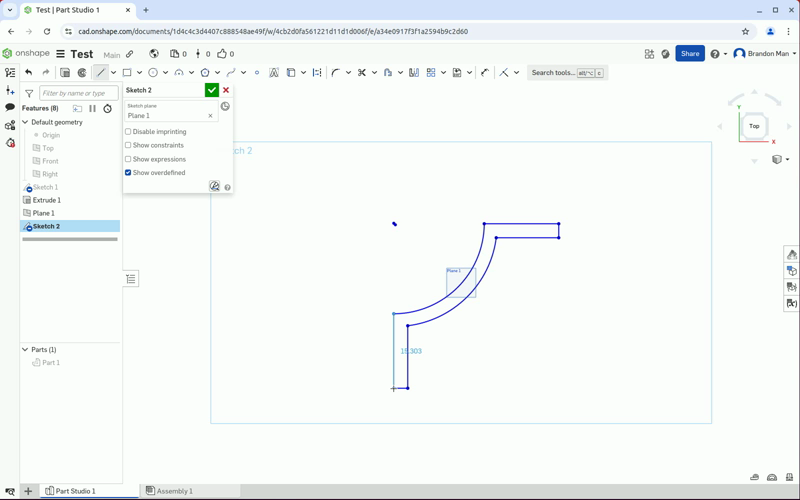
click(393, 388)
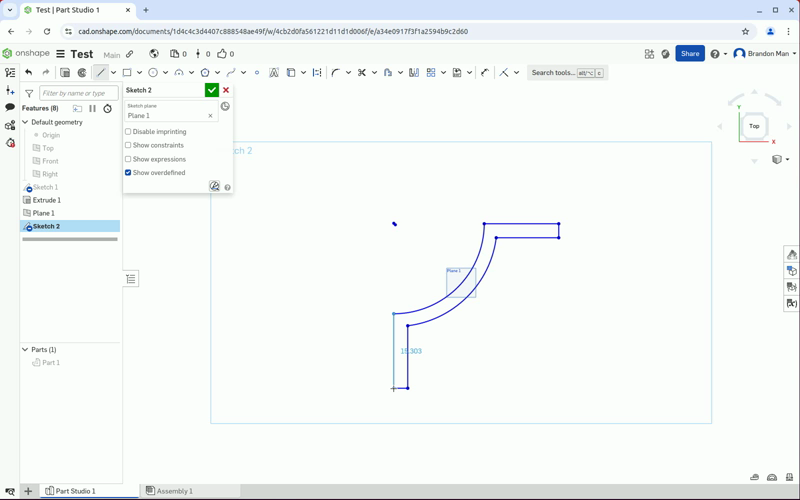
key(esc)
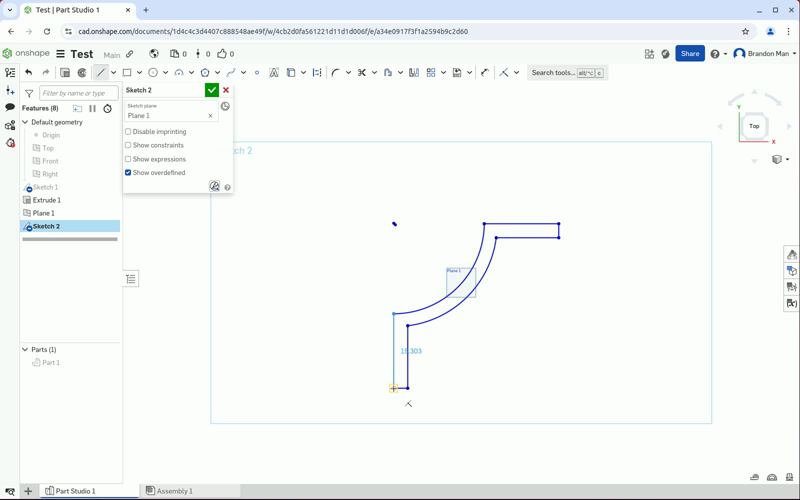
mouse_move(398, 351)
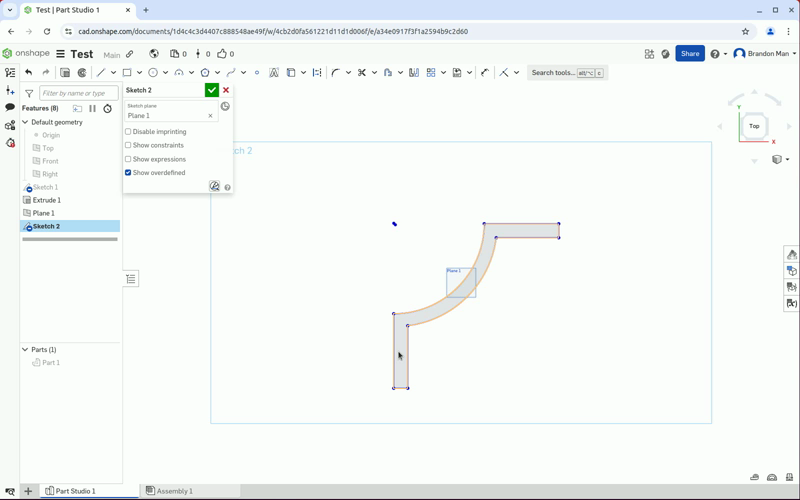
click(398, 351)
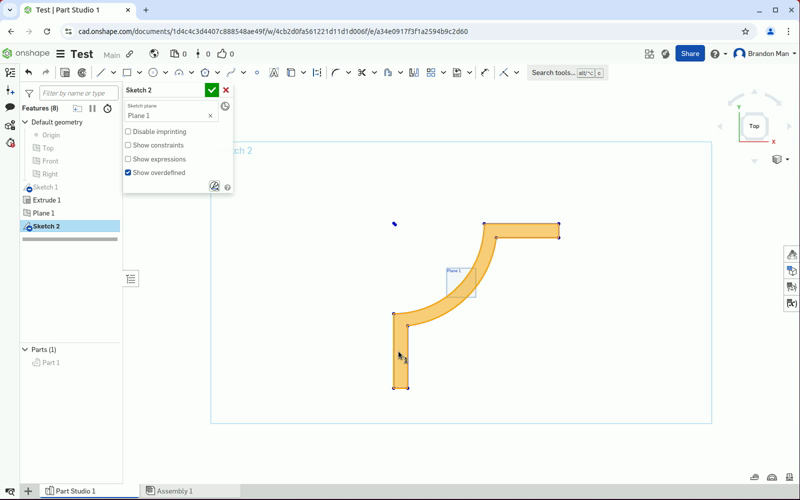
mouse_move(73, 352)
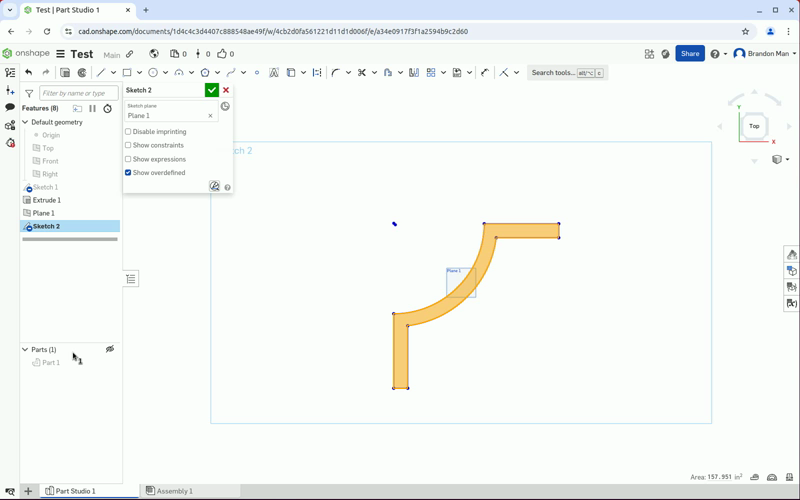
key(shift+y)
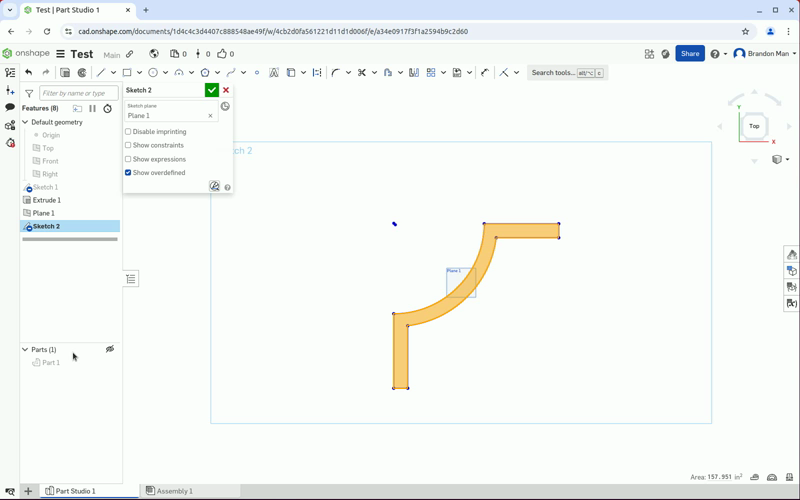
key(shift+e)
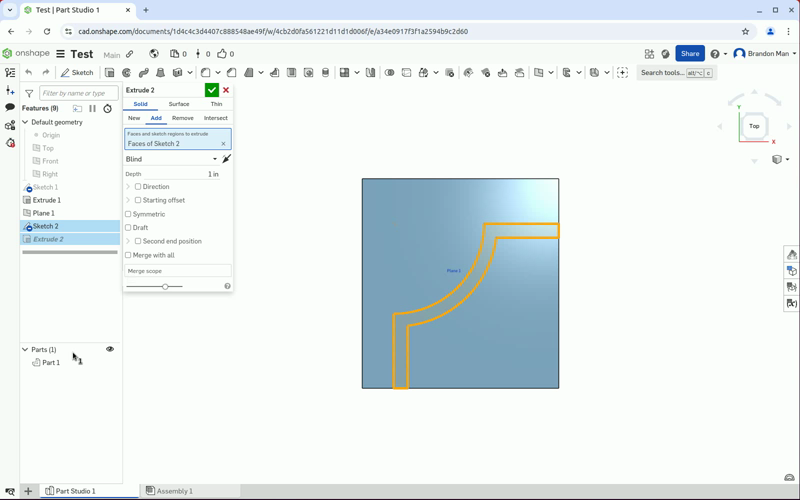
mouse_move(143, 106)
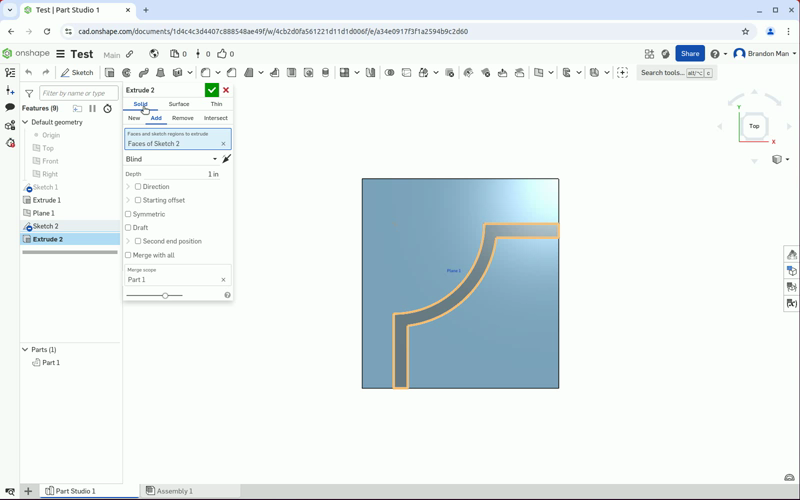
click(143, 106)
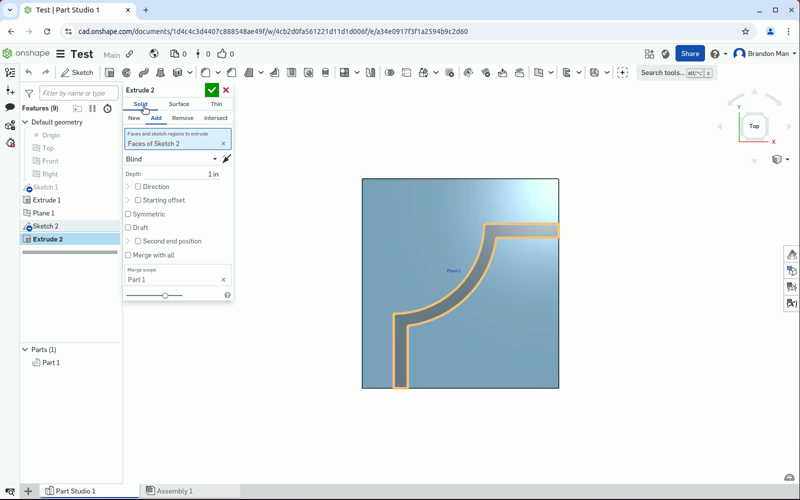
mouse_move(137, 120)
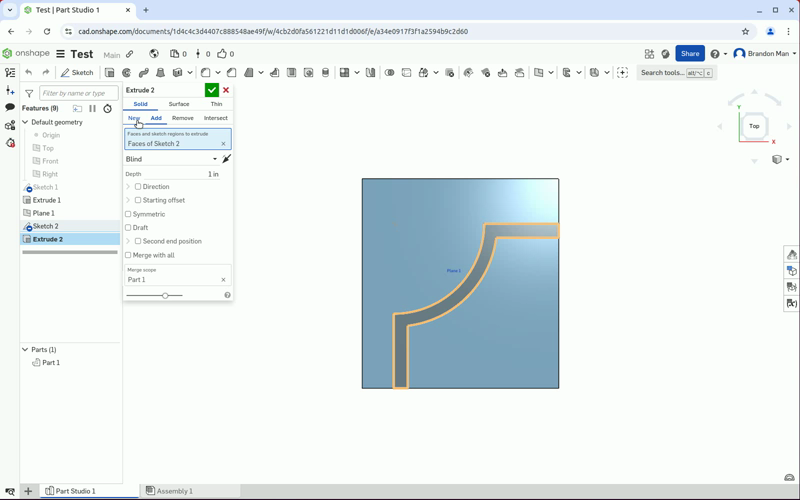
click(137, 120)
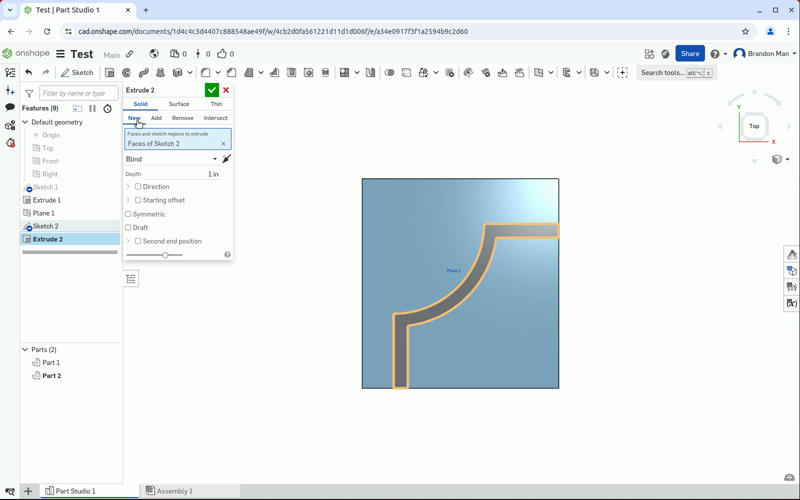
key(tab, 4)
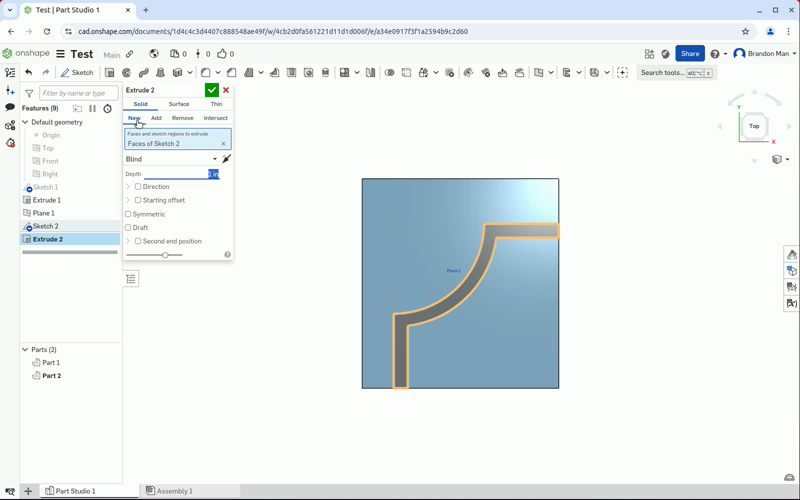
text(18.294)
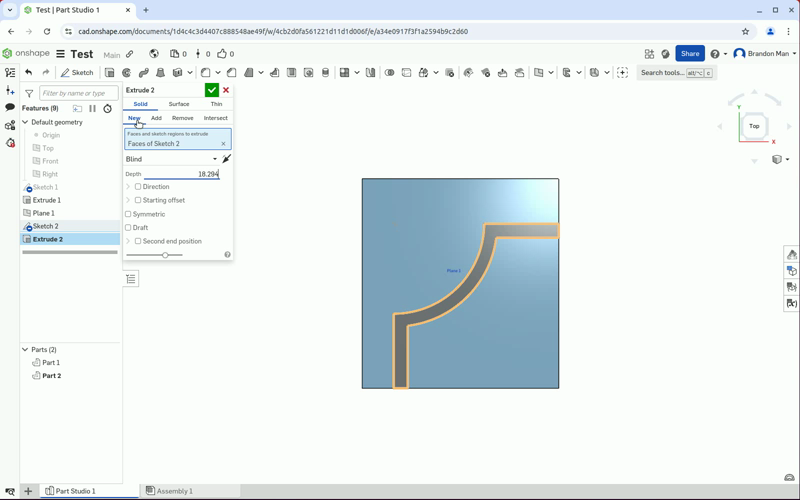
key(enter)
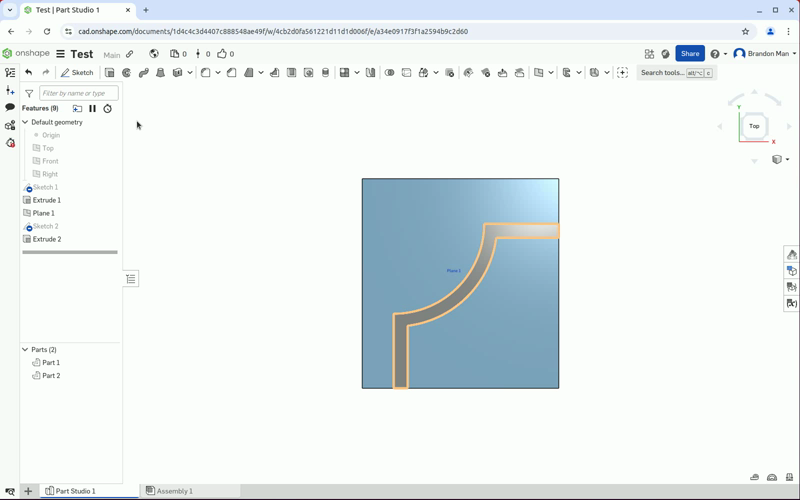
key(shift+h)
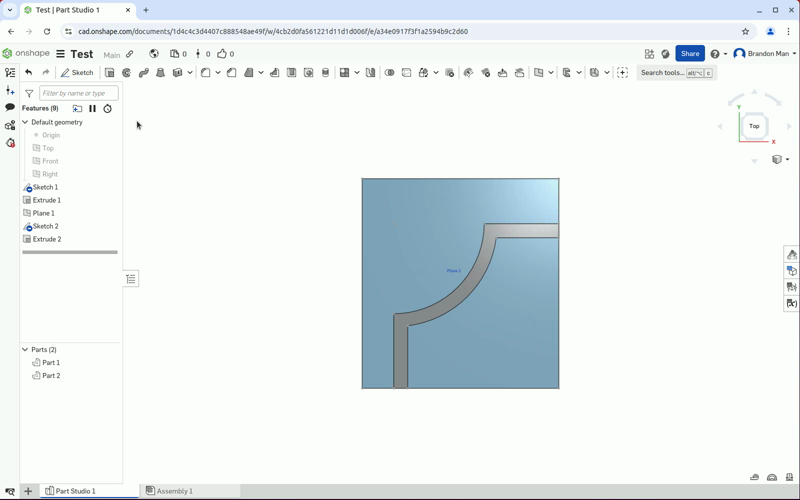
key(shift+h)
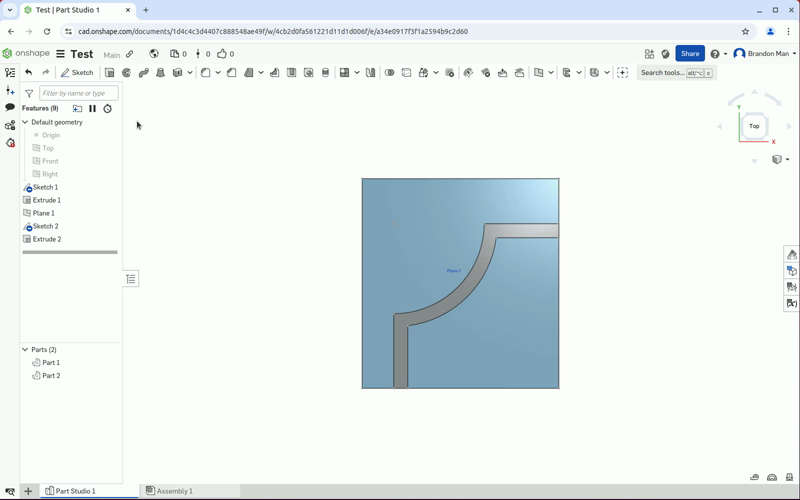
key(shift+7)
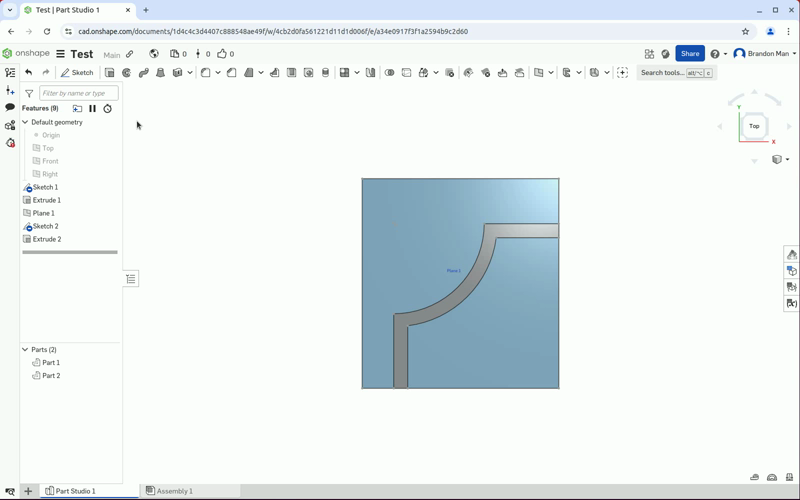
key(up, 3)
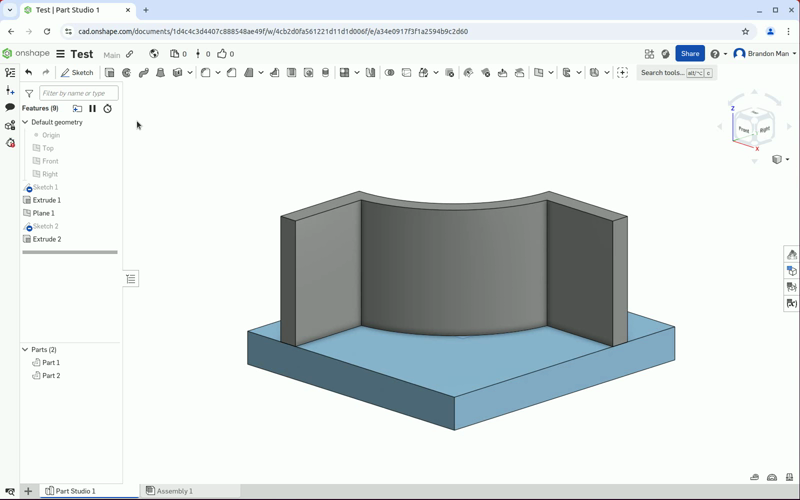
key(left, 3)
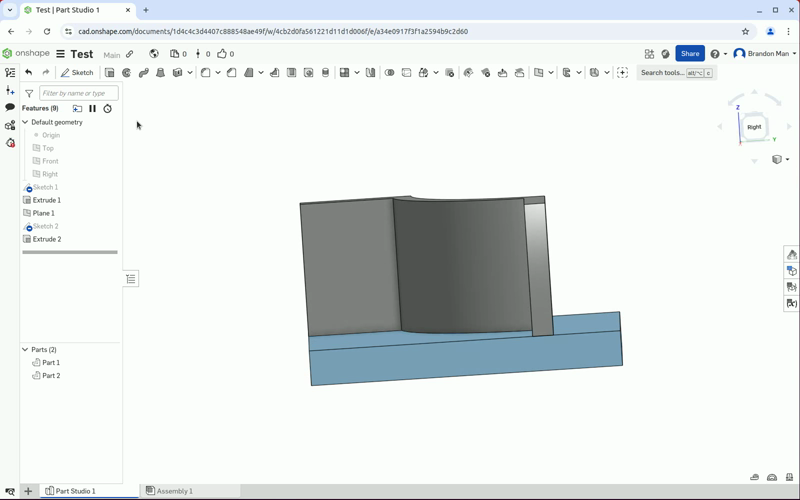
key(right, 3)
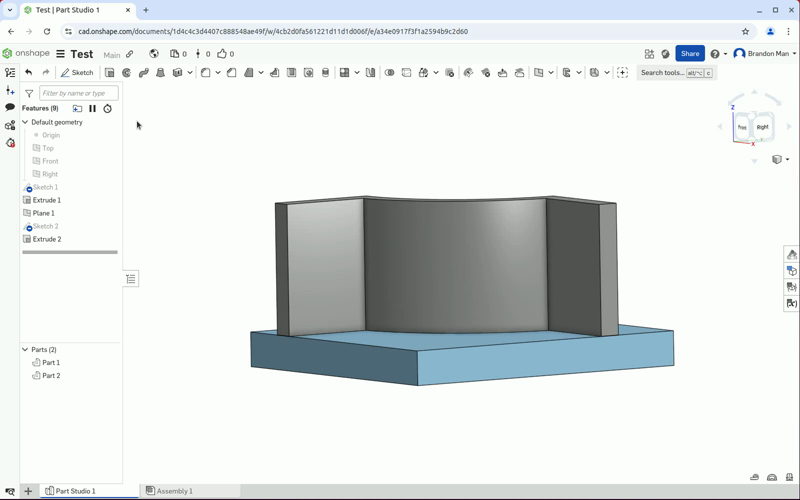
key(down, 3)
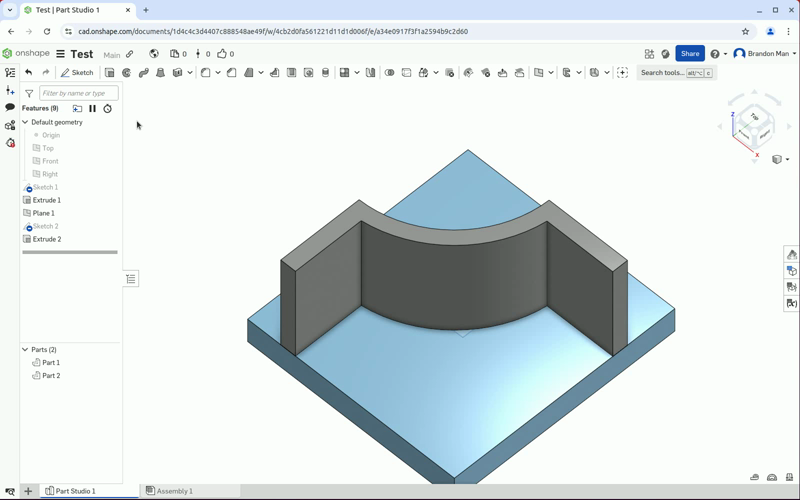
mouse_move(73, 189)
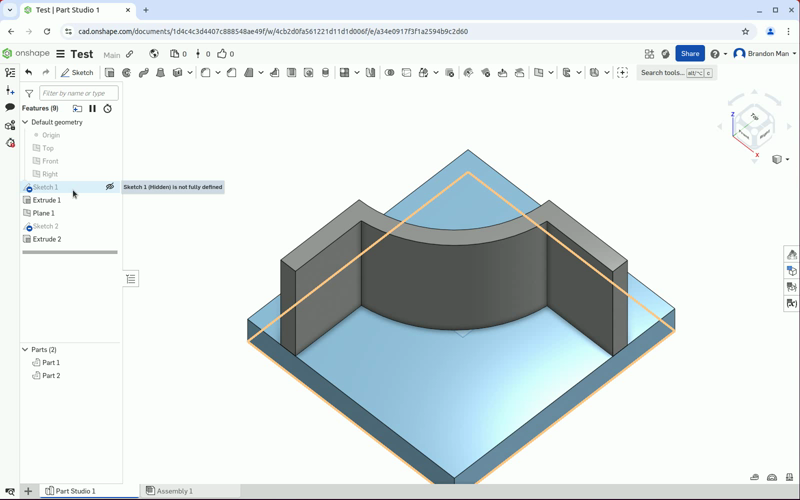
click(73, 189)